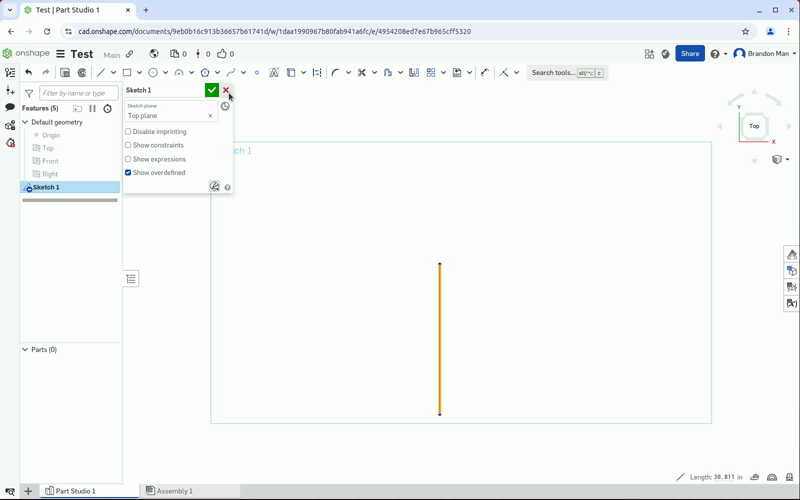
key(shift+h)
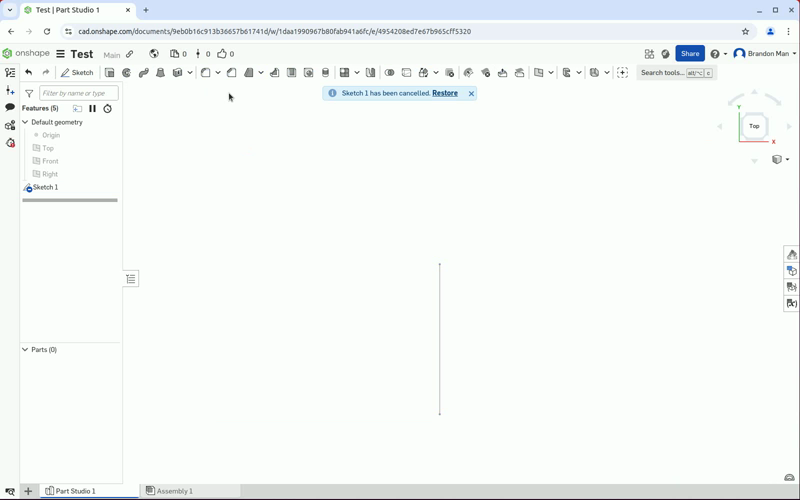
key(shift+s)
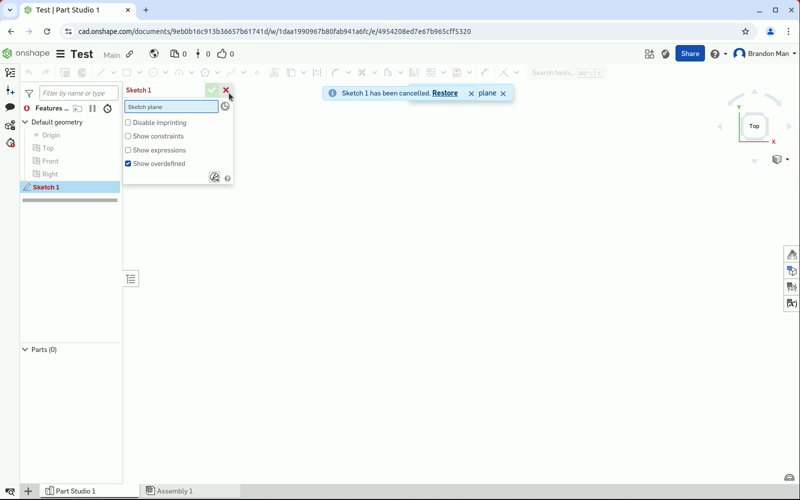
mouse_move(73, 150)
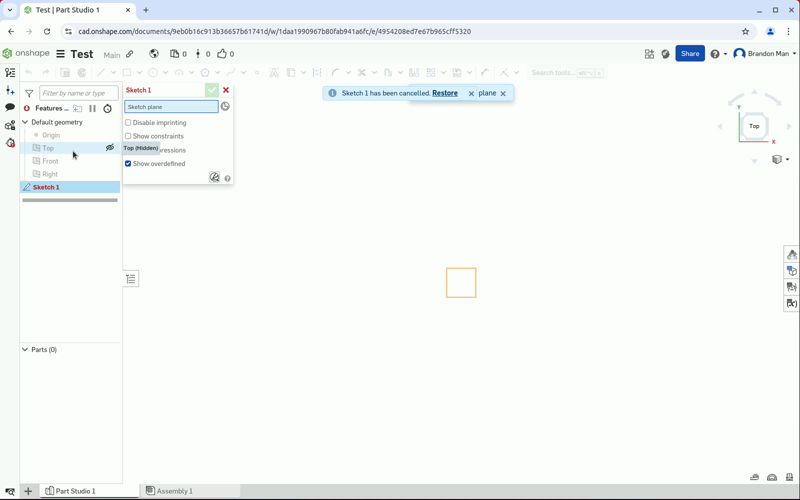
click(73, 150)
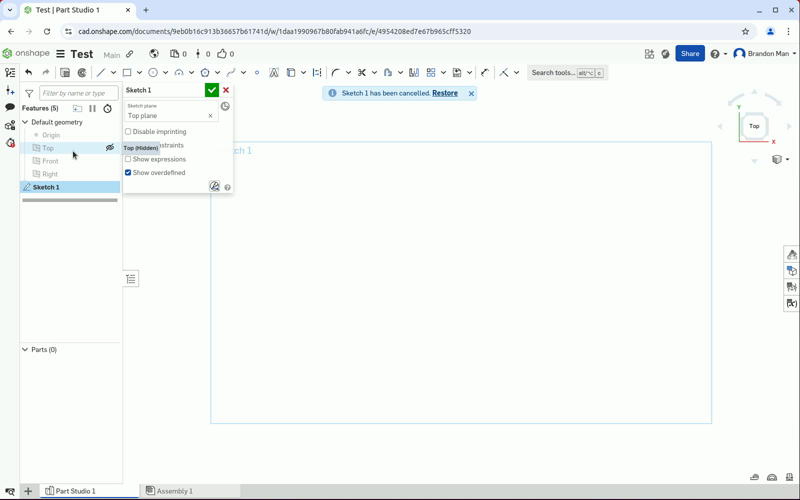
mouse_move(73, 352)
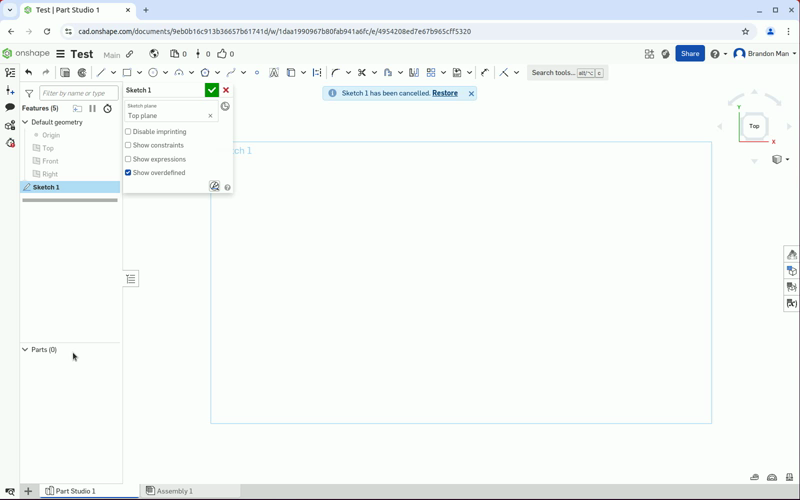
key(y)
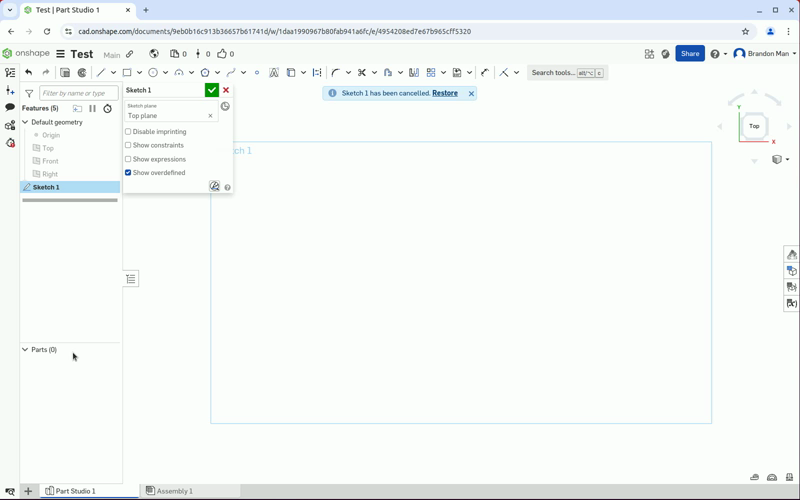
key(l)
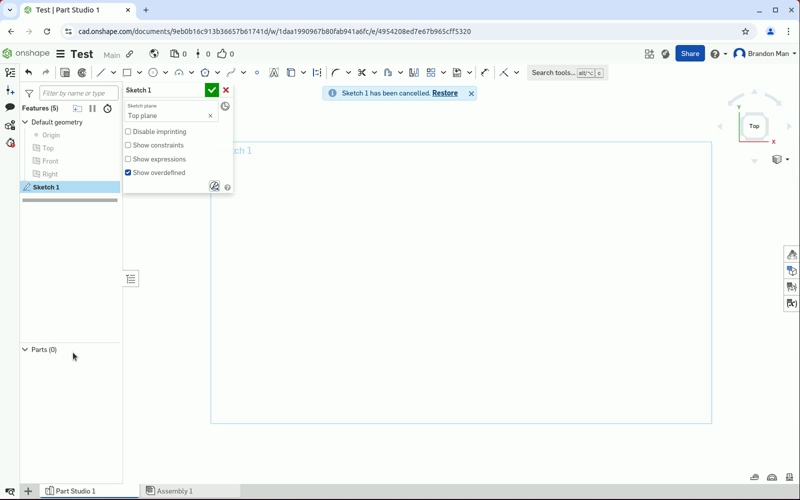
key_down(shift)
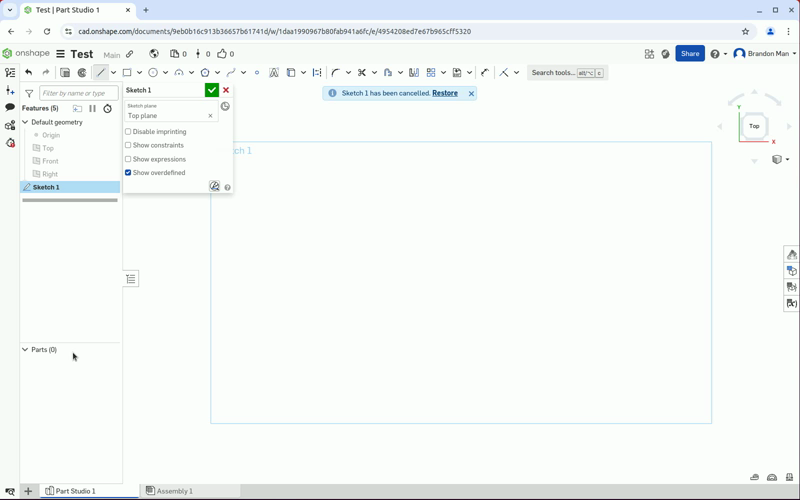
mouse_move(362, 368)
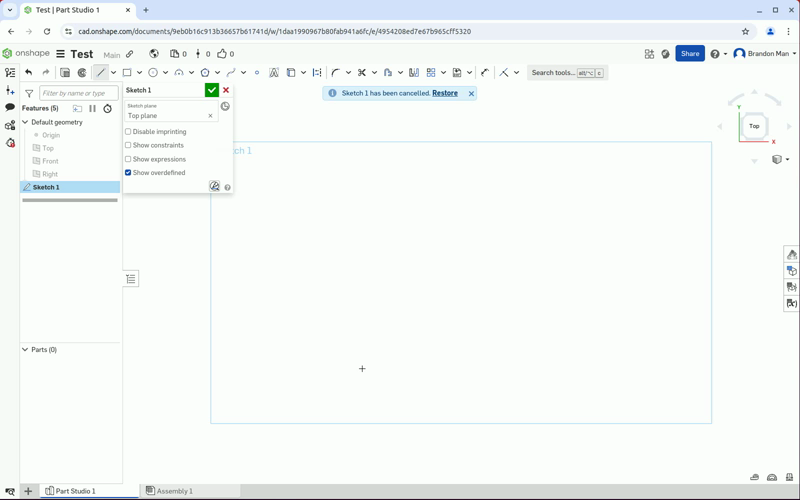
click(362, 368)
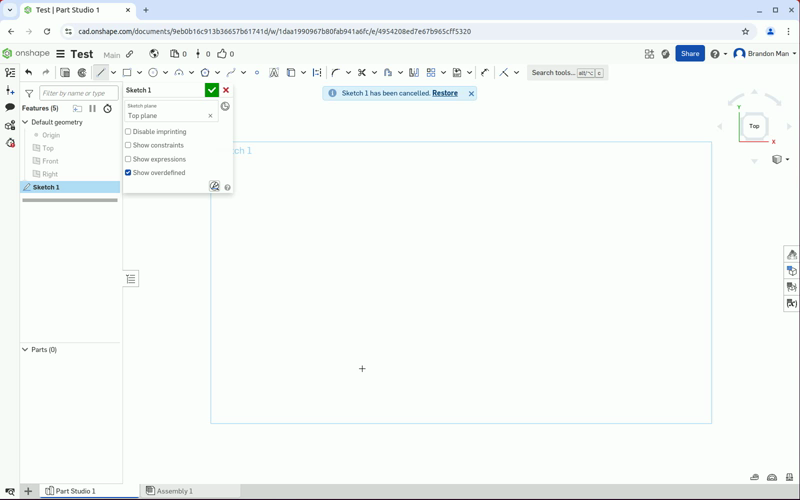
key_up(shift)
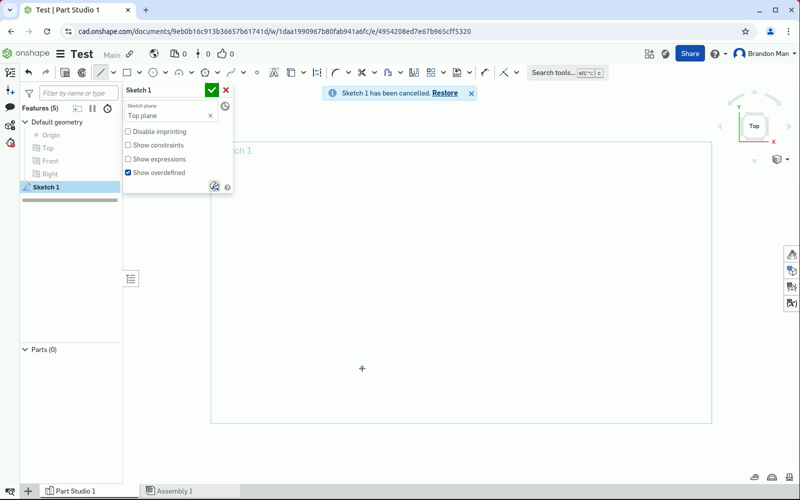
key_down(shift)
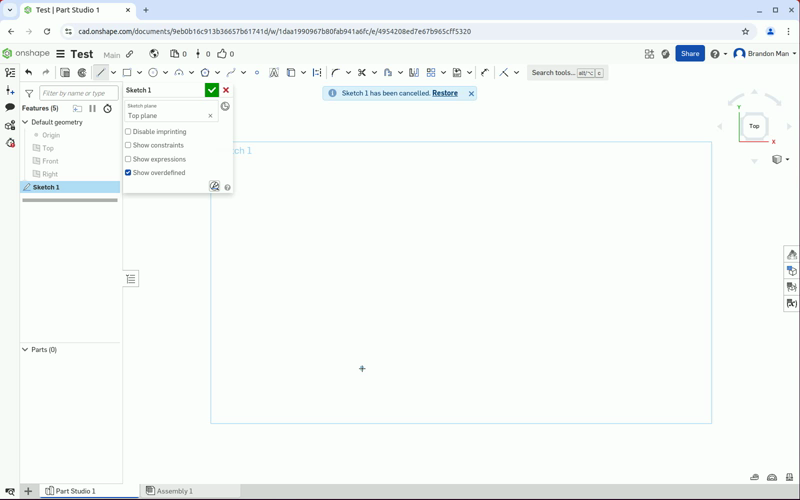
mouse_move(558, 368)
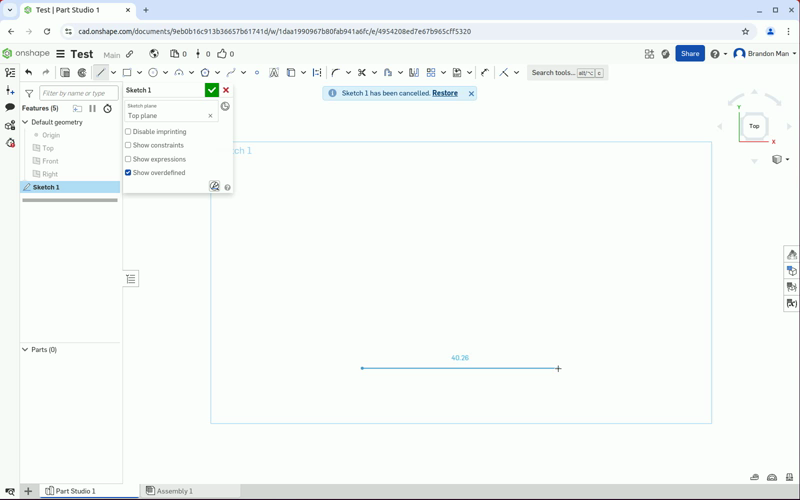
click(558, 368)
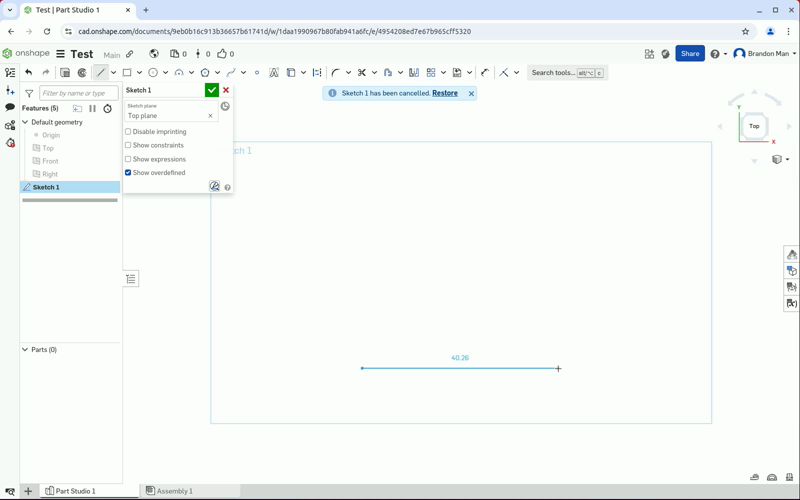
key_up(shift)
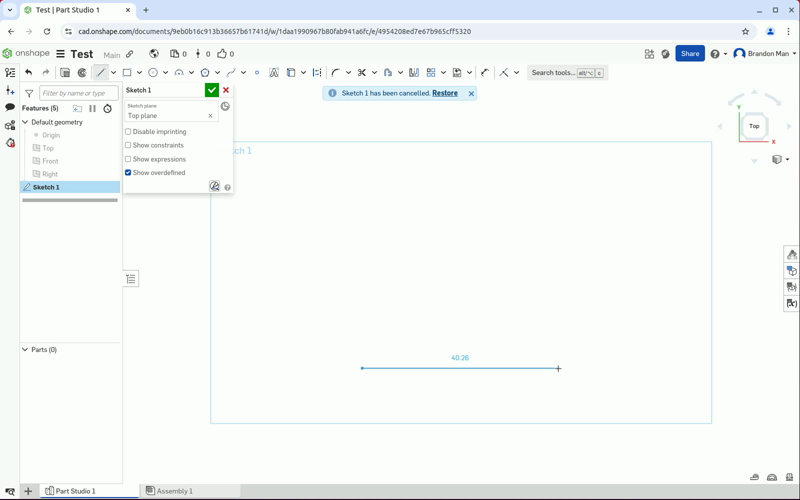
key_down(shift)
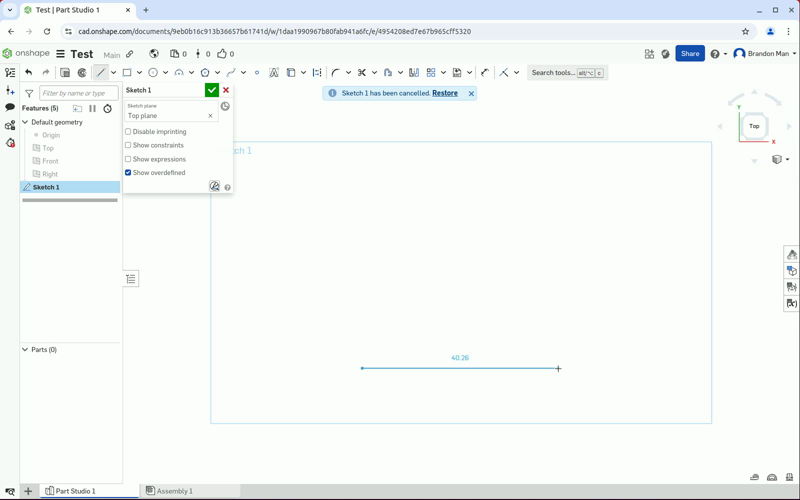
mouse_move(558, 199)
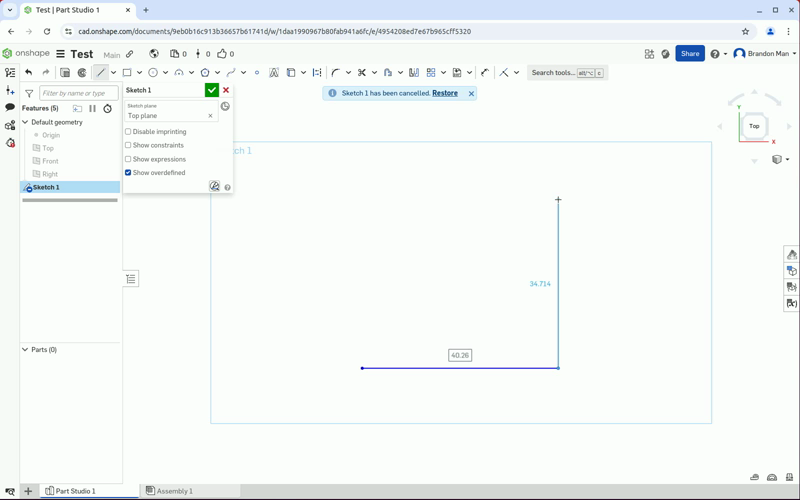
click(558, 199)
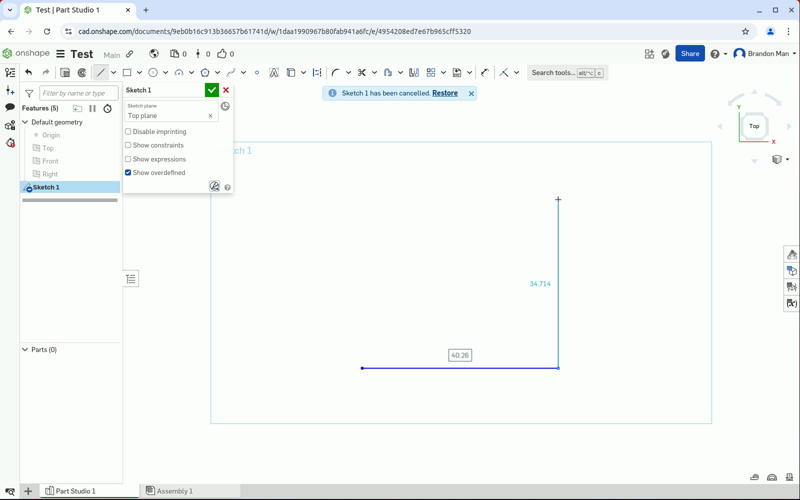
key_up(shift)
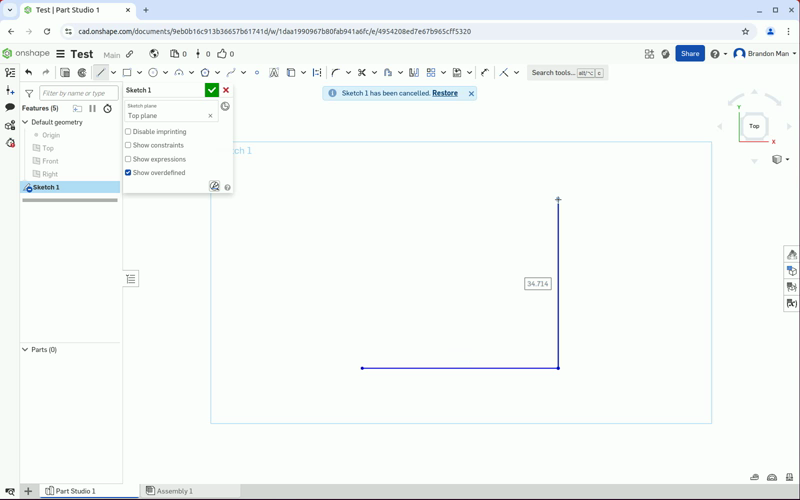
key_down(shift)
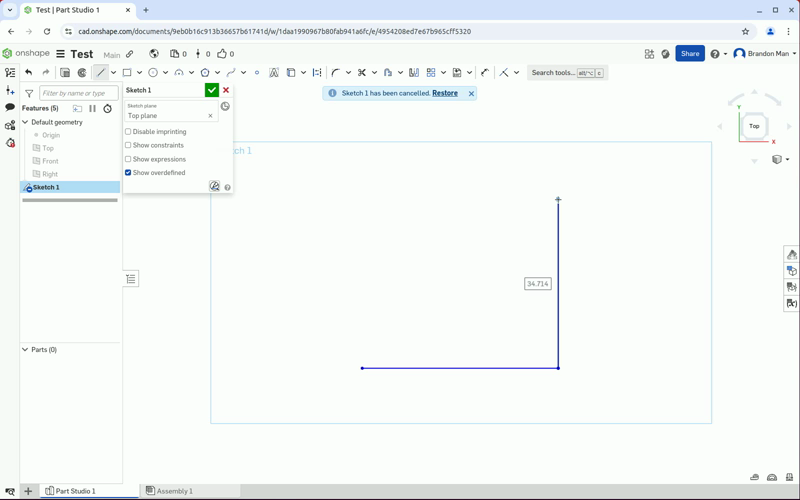
mouse_move(362, 199)
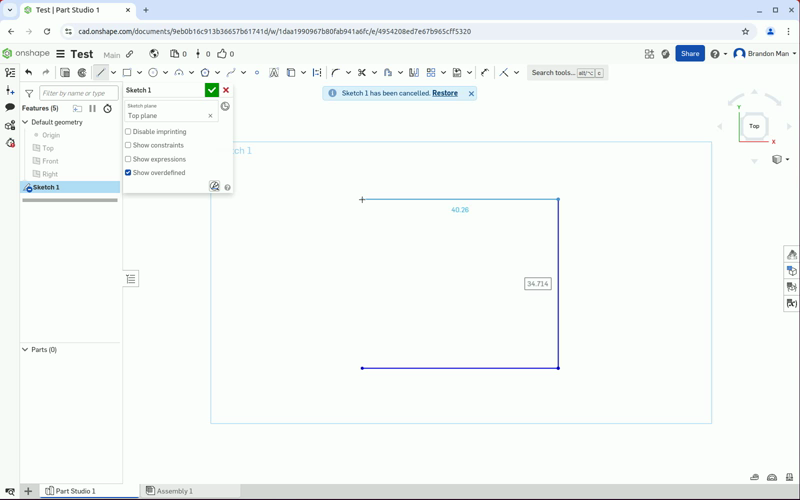
click(362, 199)
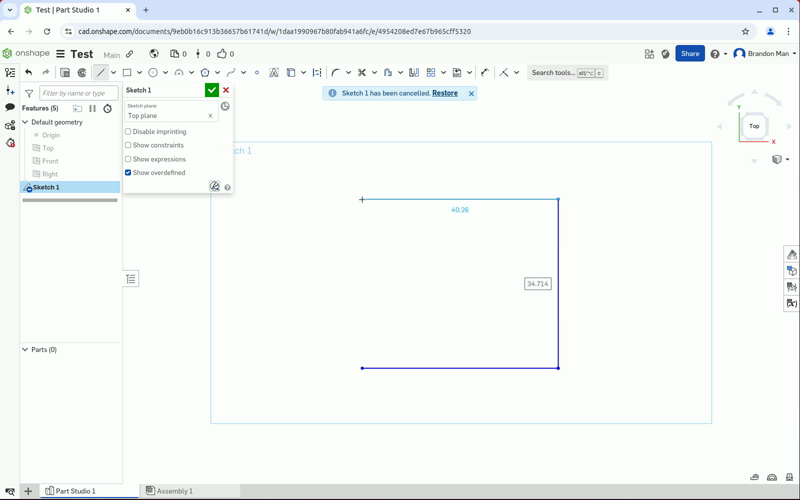
key_up(shift)
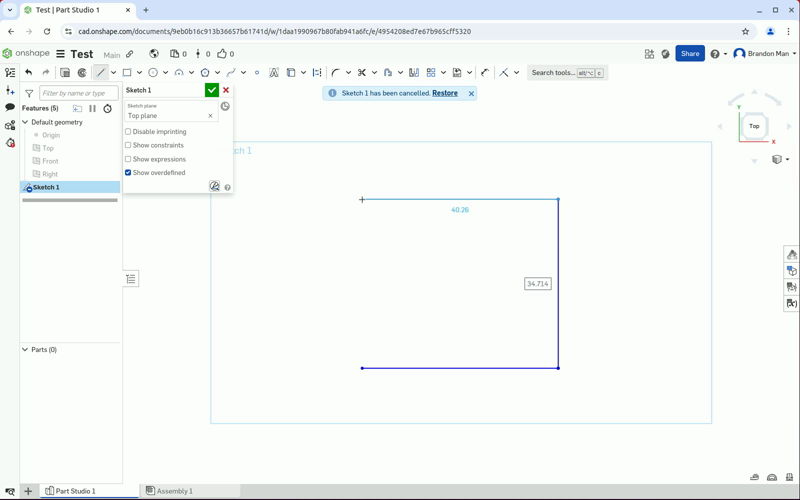
key_down(shift)
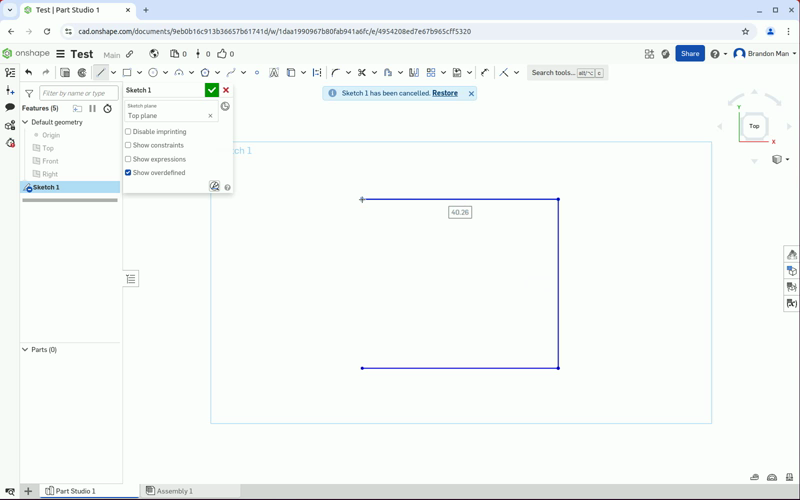
mouse_move(362, 368)
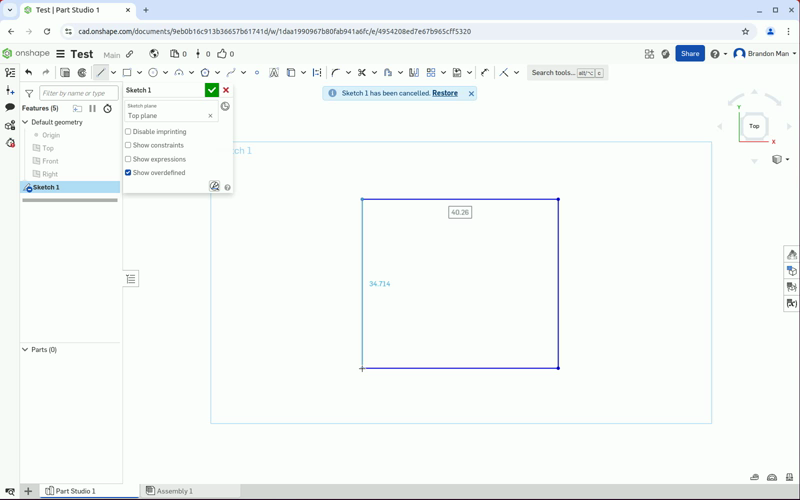
key_up(shift)
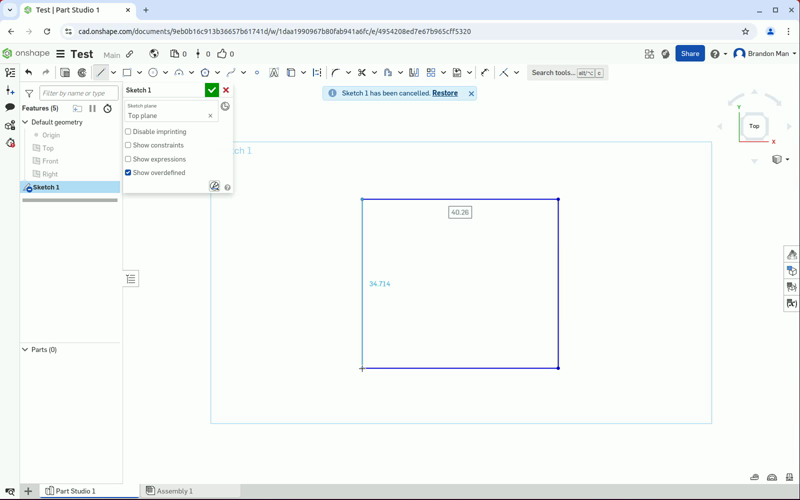
click(362, 368)
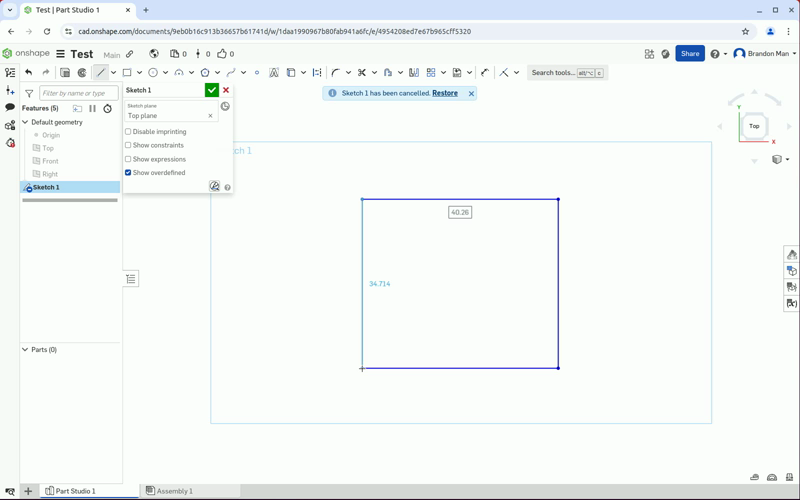
key(esc)
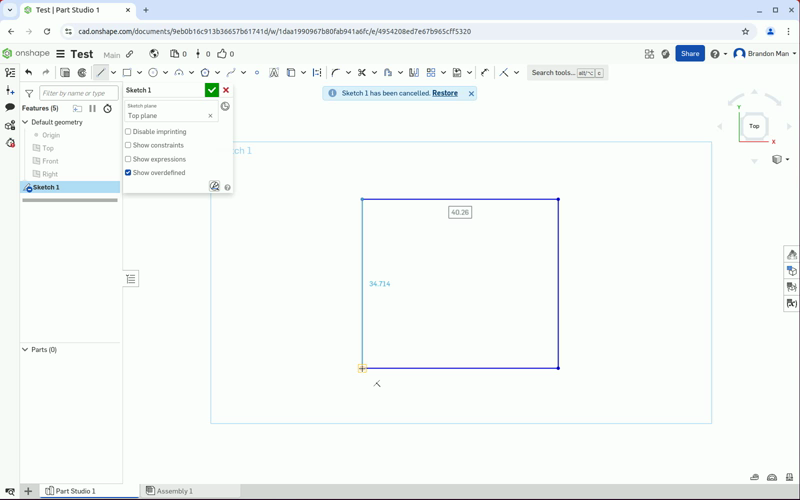
mouse_move(494, 258)
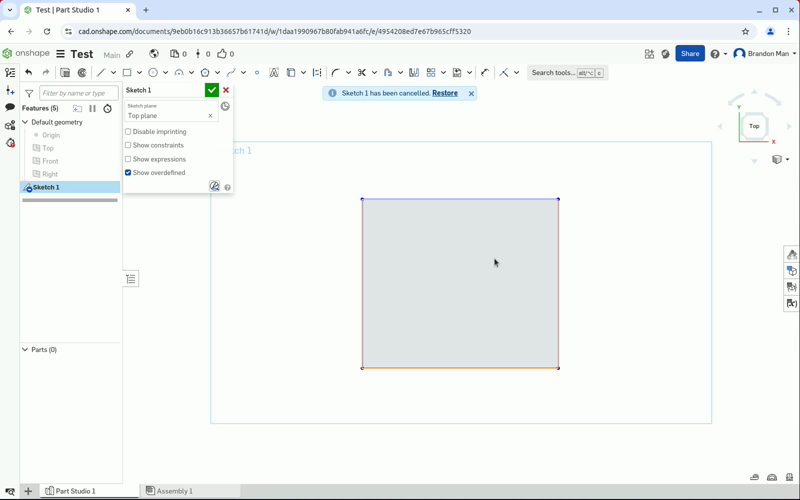
click(494, 258)
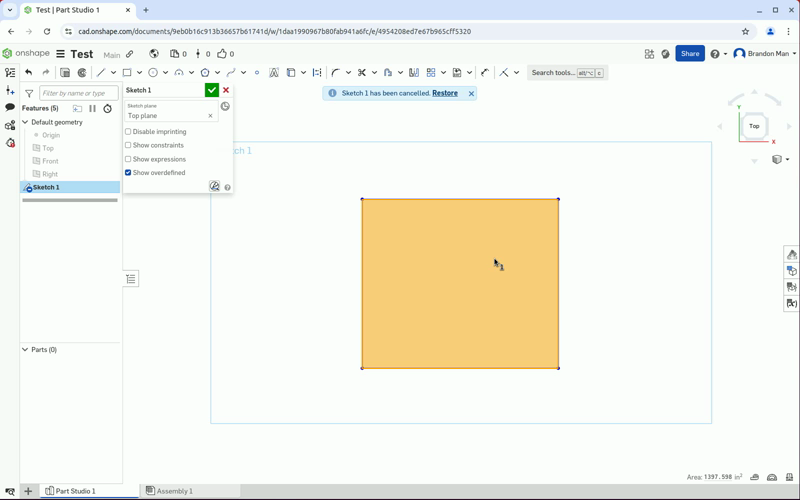
mouse_move(73, 352)
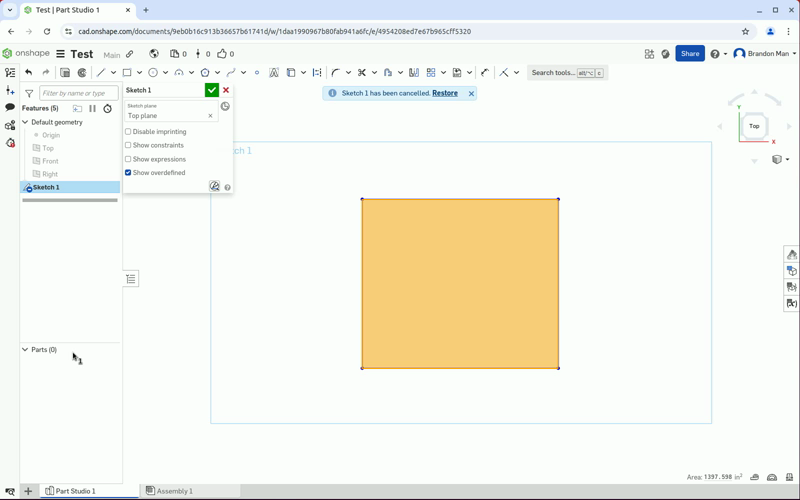
key(shift+y)
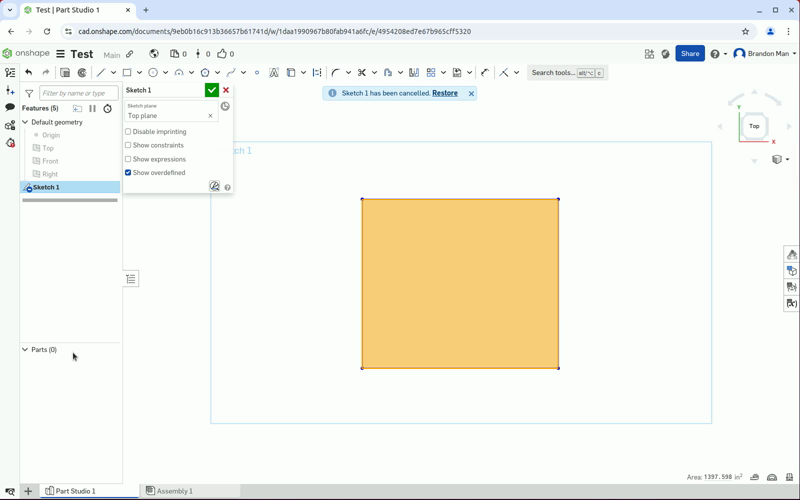
key(shift+e)
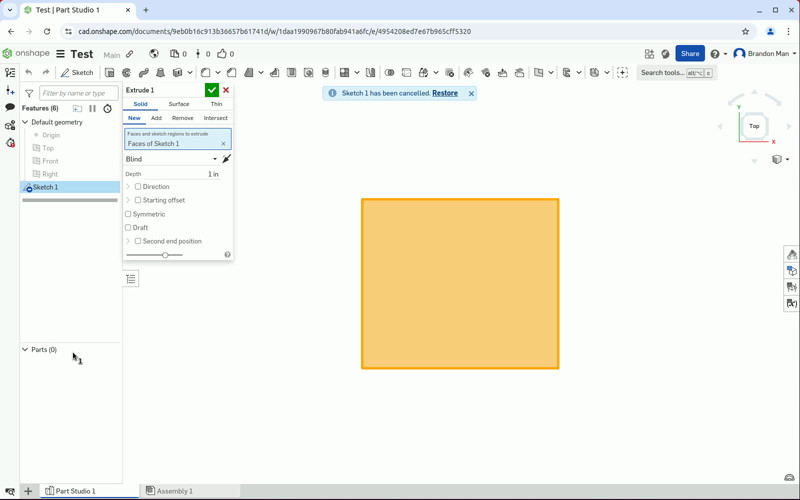
mouse_move(143, 106)
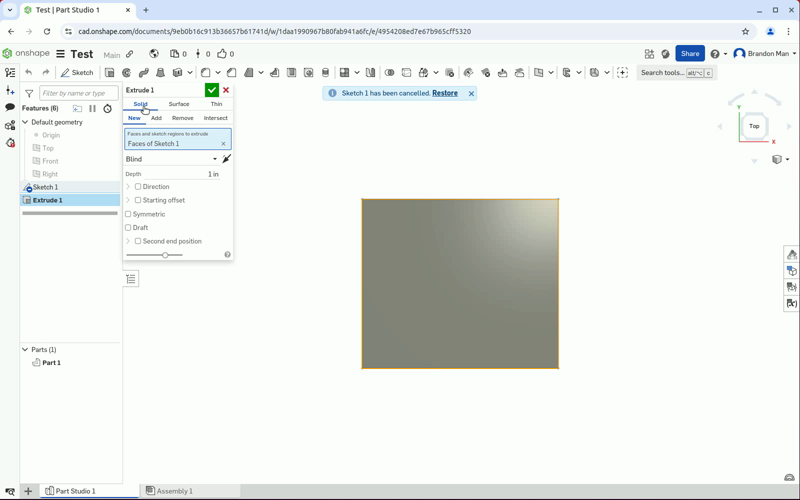
click(143, 106)
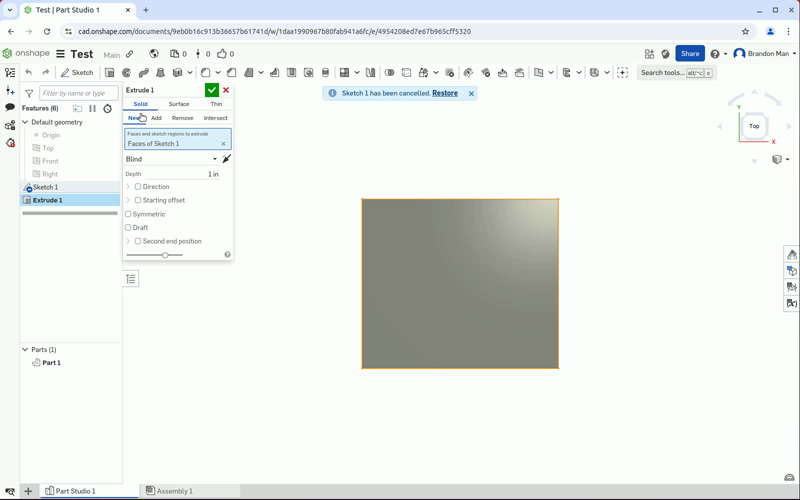
mouse_move(137, 120)
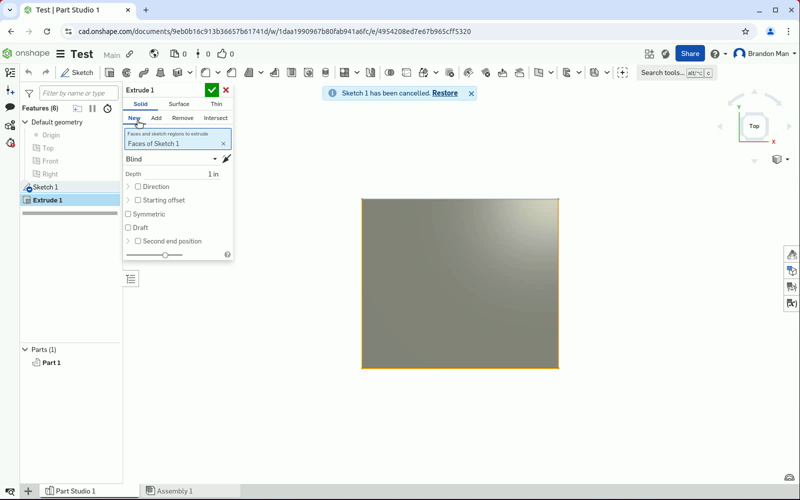
click(137, 120)
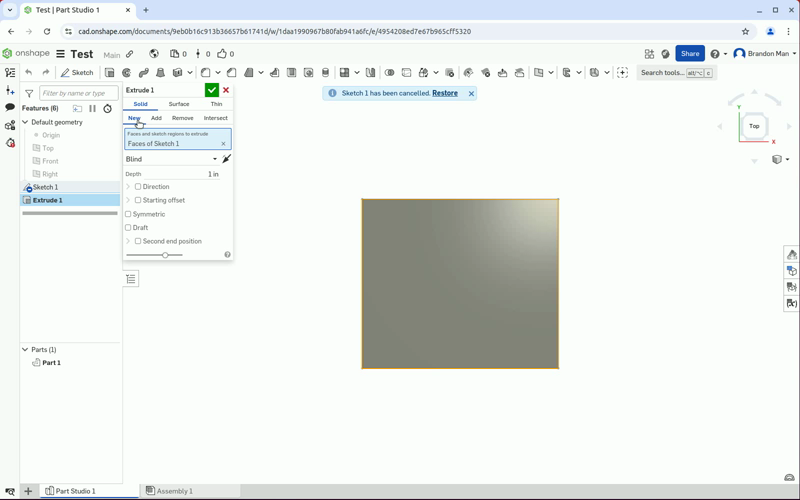
key(tab, 4)
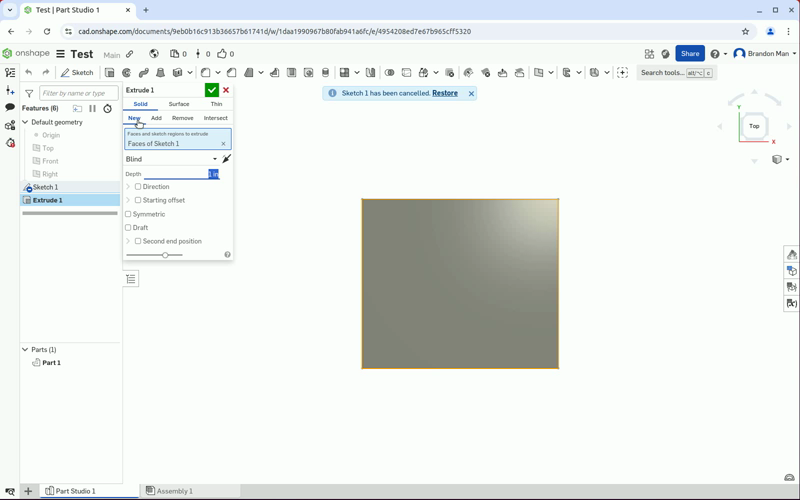
text(7.703)
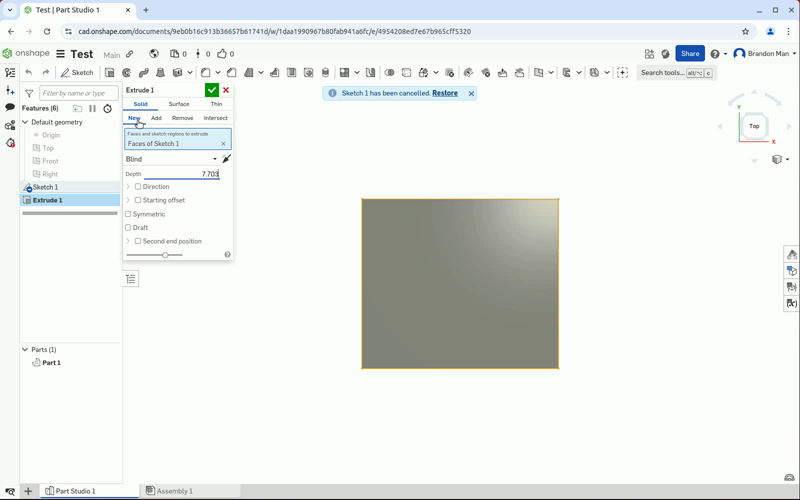
key(enter)
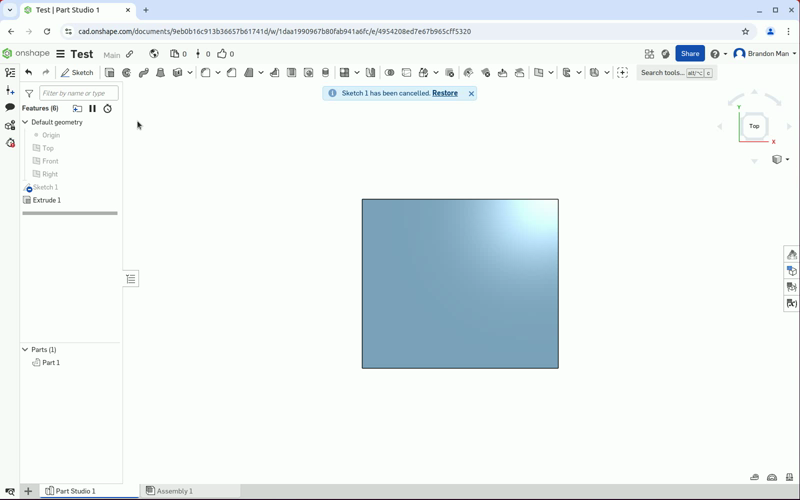
key(shift+h)
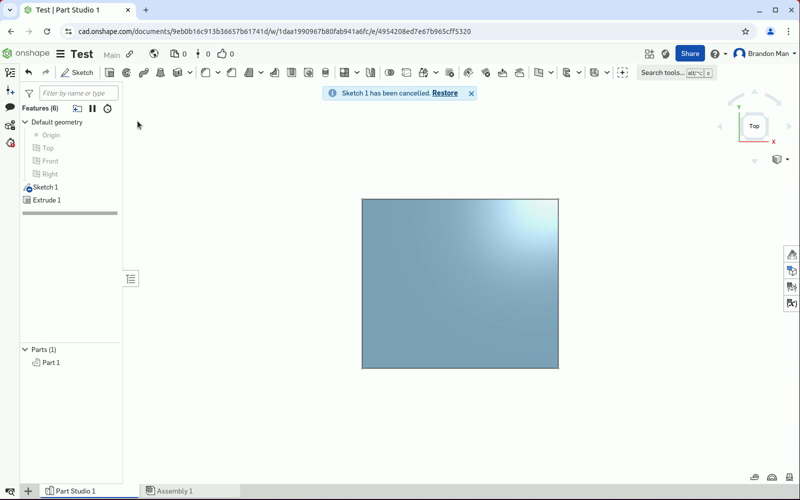
key(shift+h)
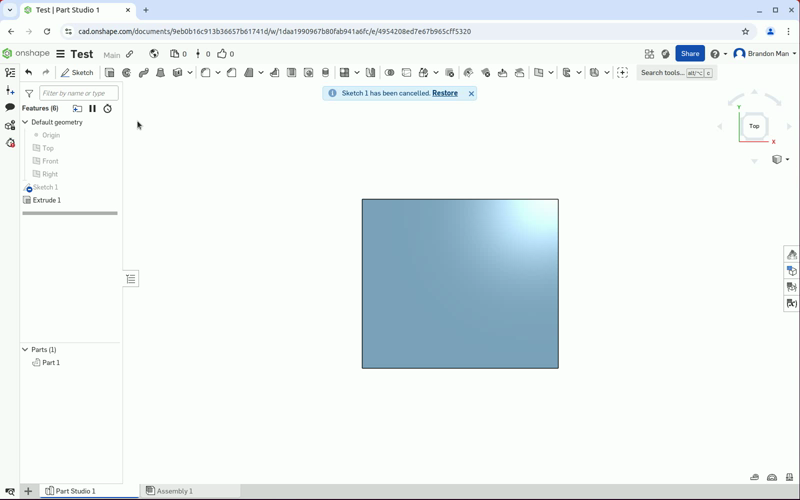
mouse_move(73, 189)
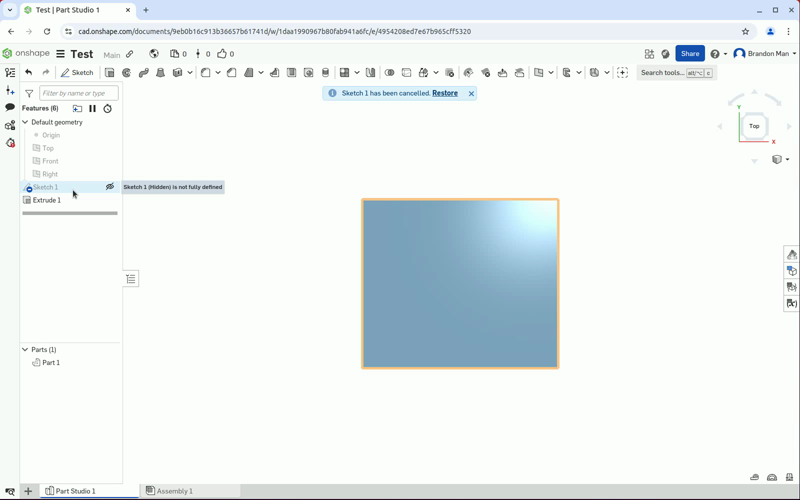
click(73, 189)
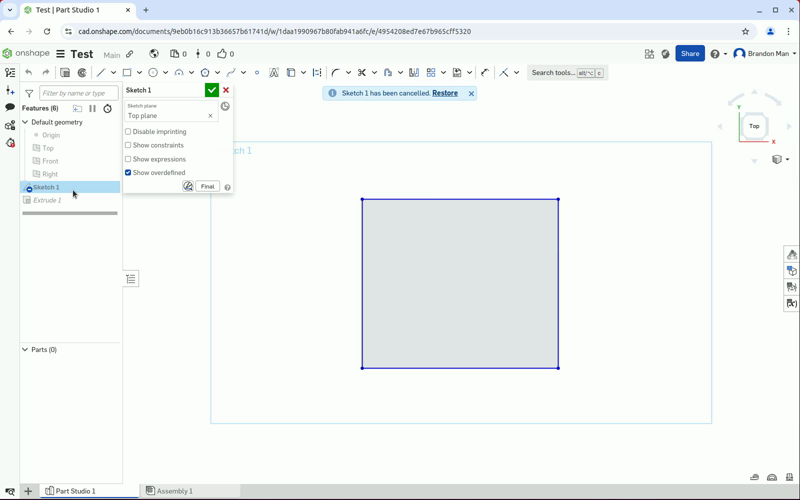
mouse_move(229, 92)
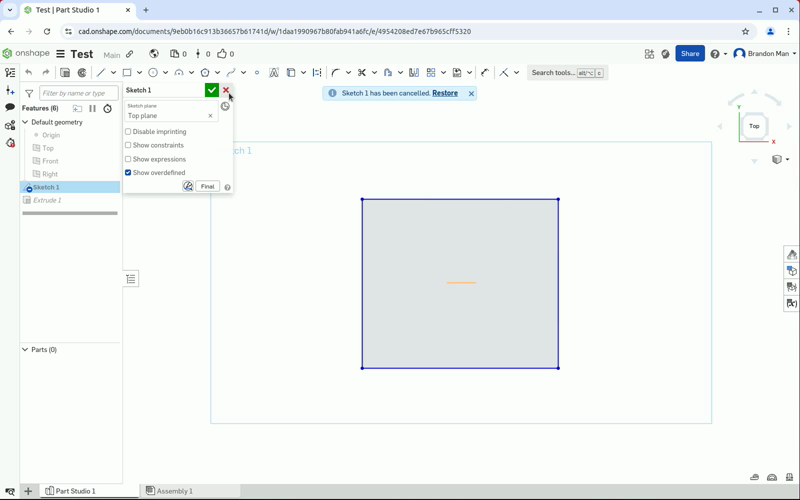
click(229, 92)
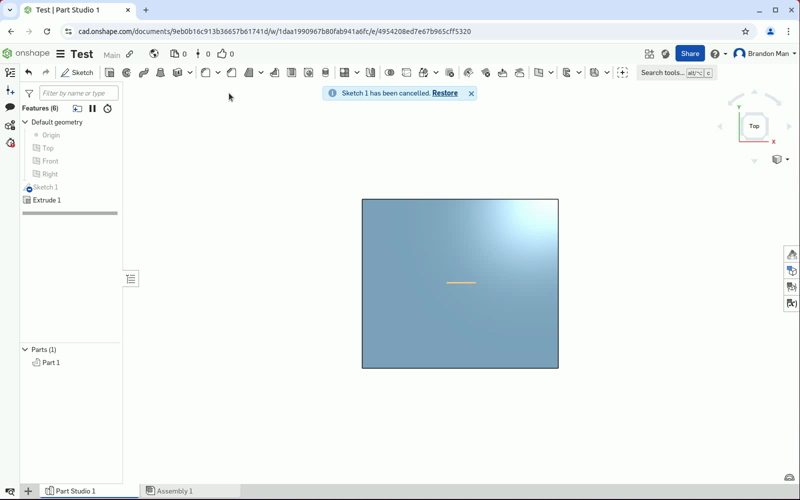
mouse_move(541, 75)
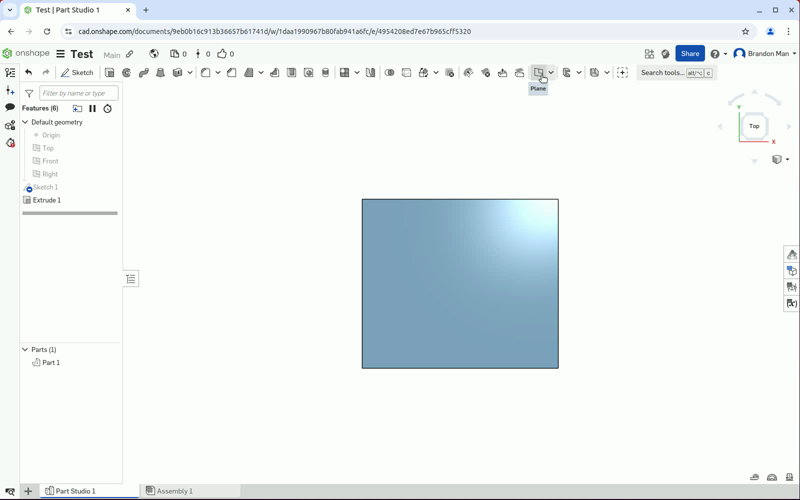
click(541, 75)
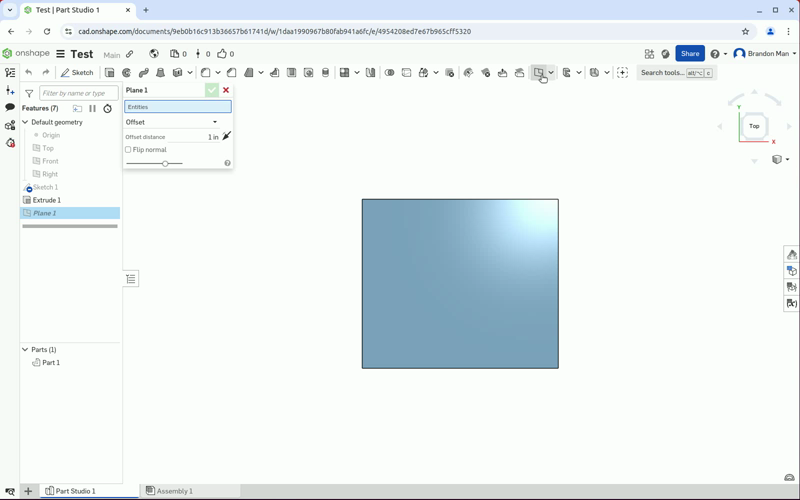
mouse_move(73, 150)
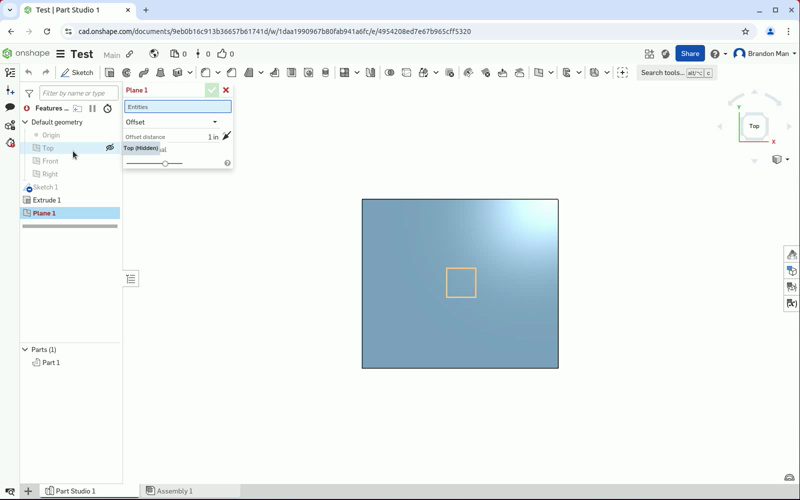
click(73, 150)
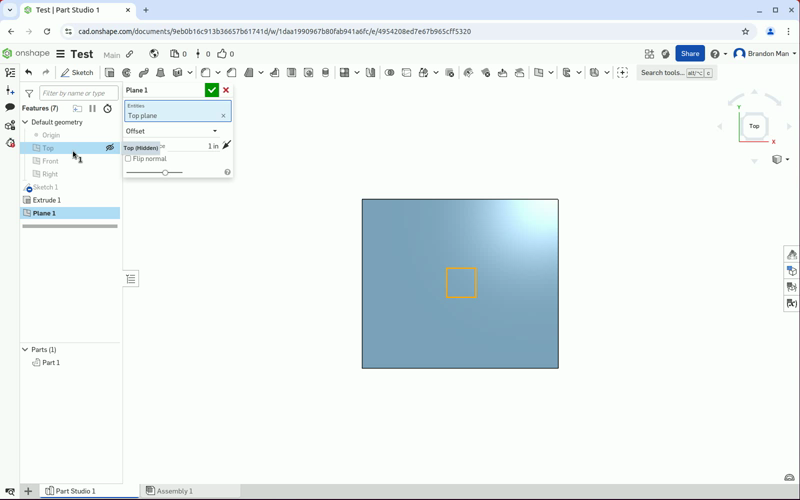
key(tab, 2)
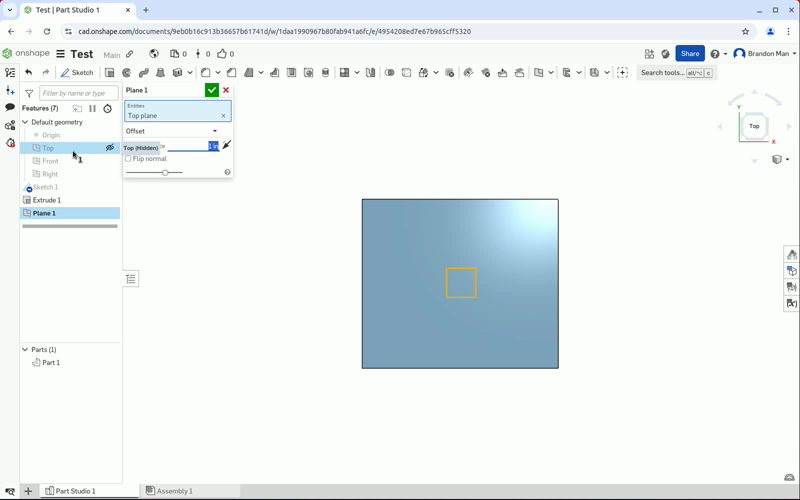
text(7.703)
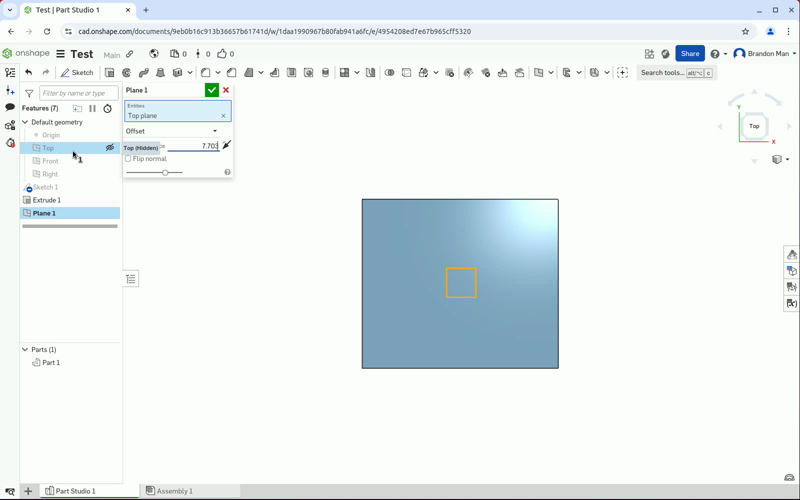
key(enter, 2)
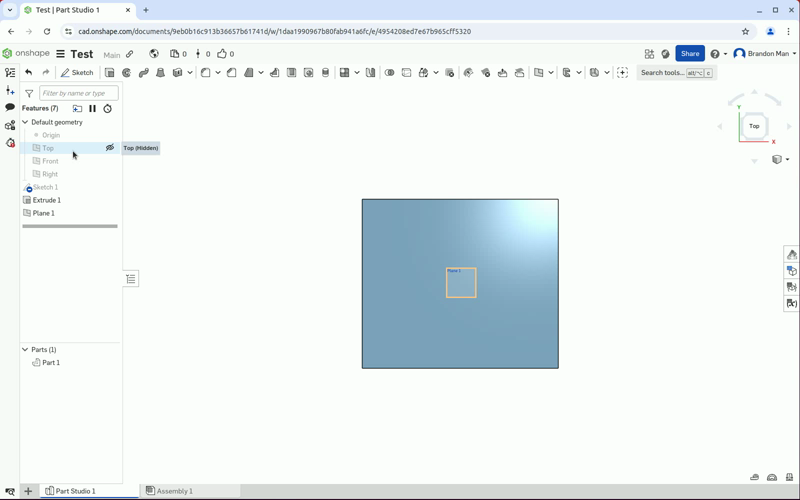
key(shift+s)
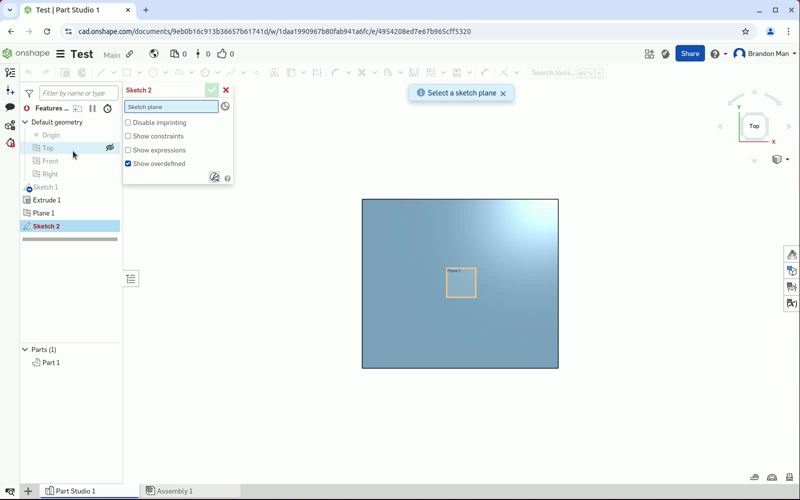
mouse_move(73, 215)
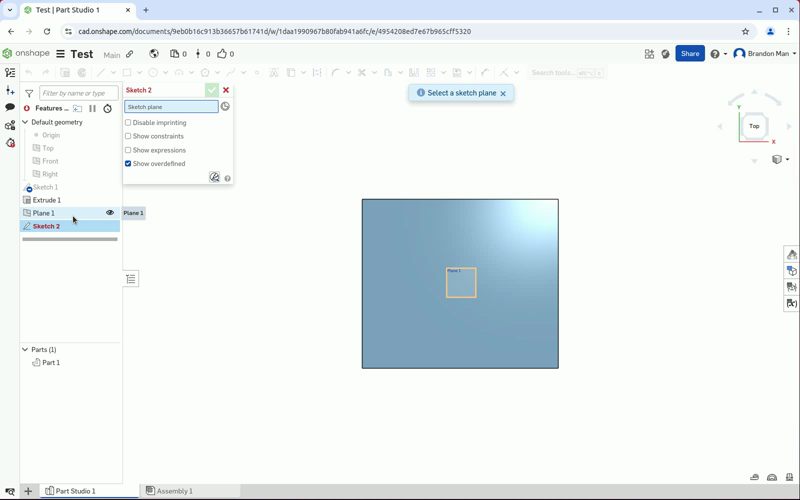
click(73, 215)
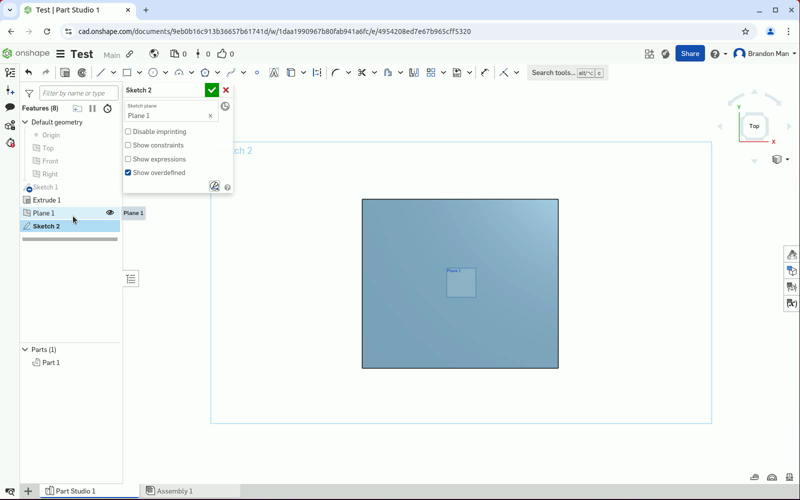
mouse_move(73, 352)
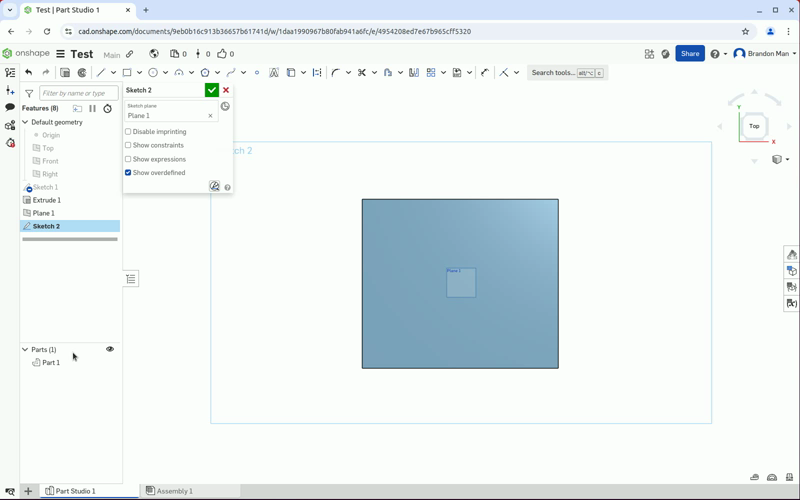
key(y)
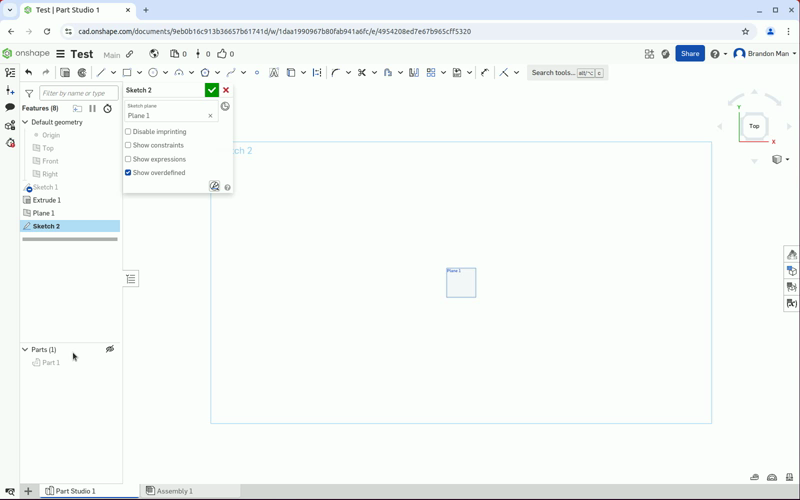
key(l)
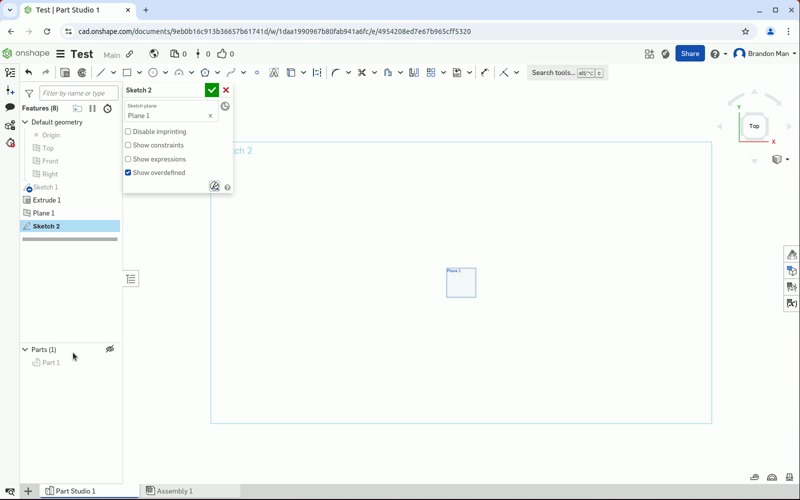
key_down(shift)
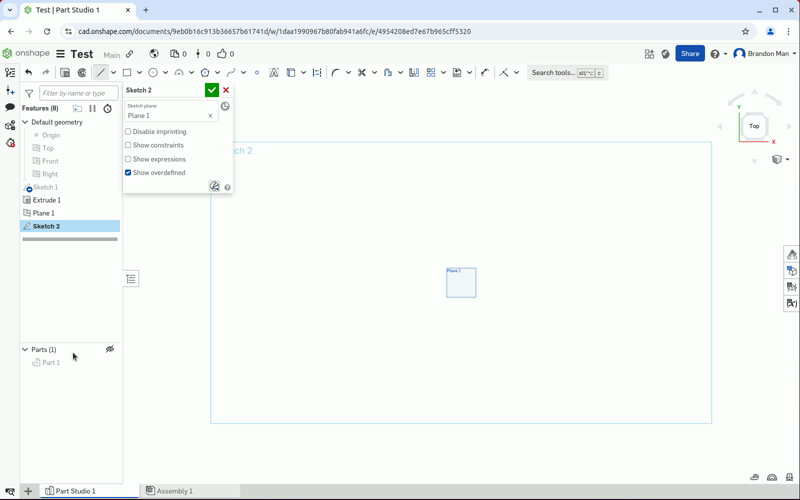
mouse_move(375, 349)
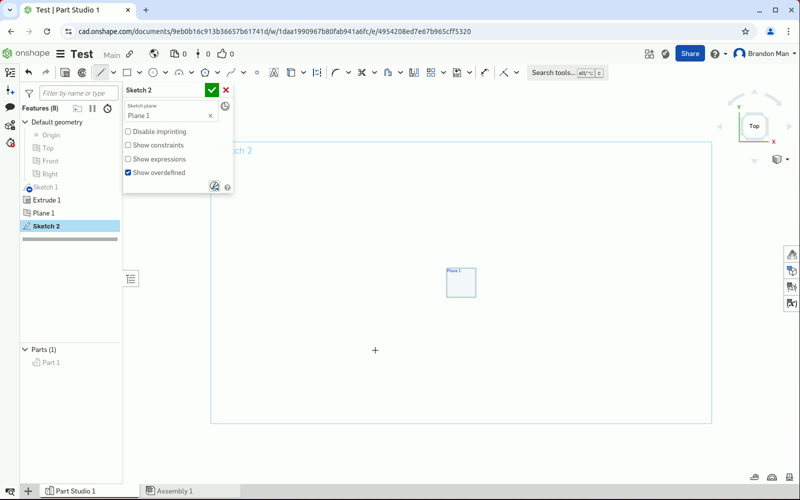
click(375, 349)
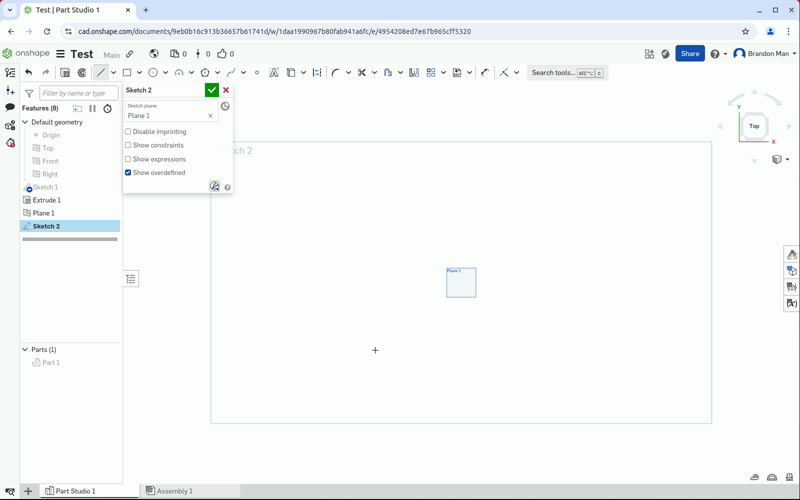
key_up(shift)
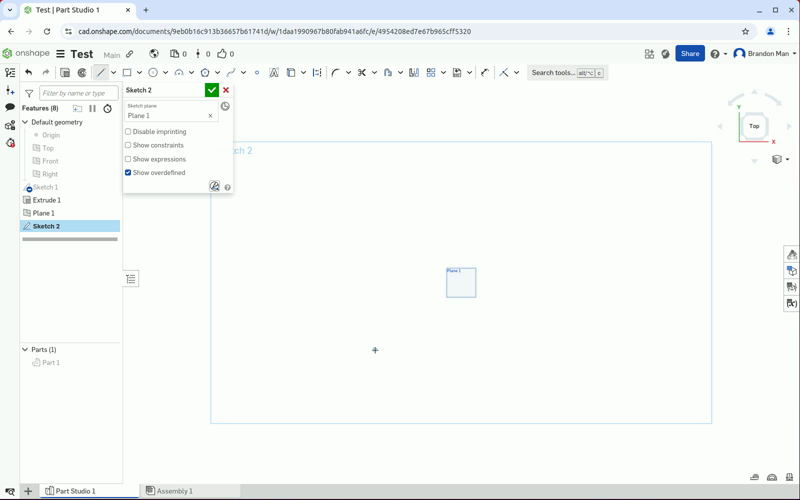
key_down(shift)
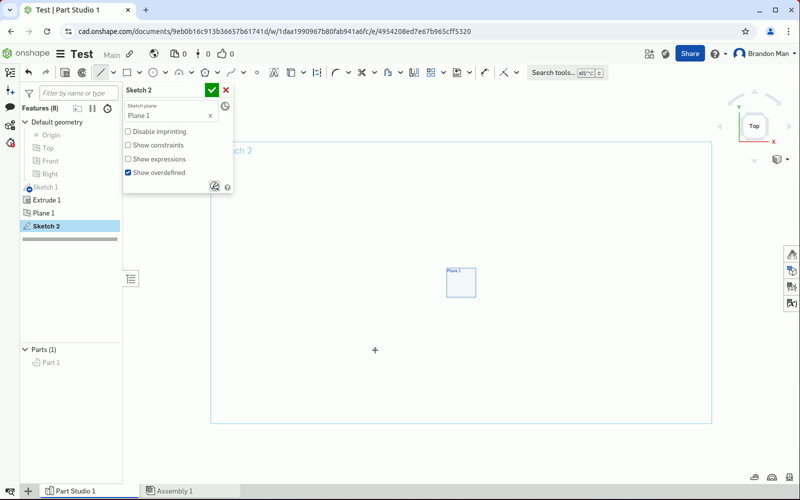
mouse_move(546, 349)
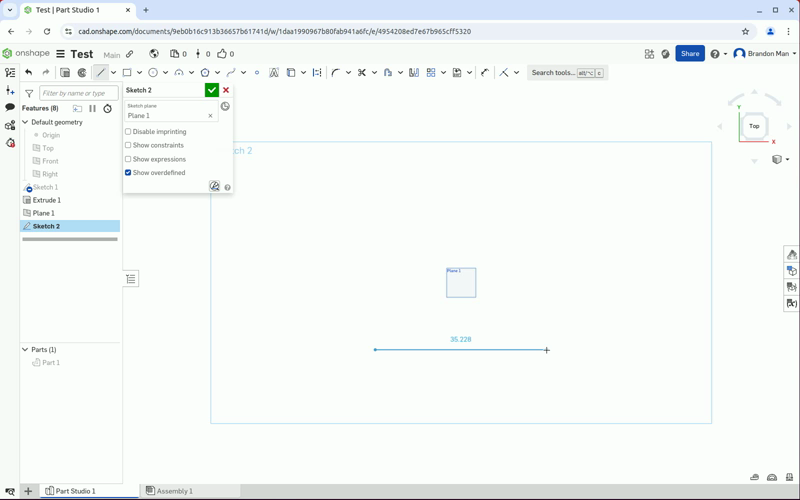
click(546, 349)
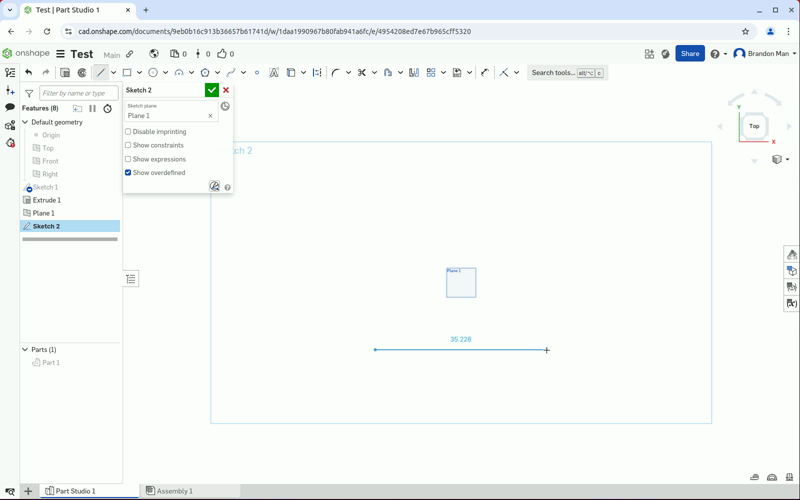
key_up(shift)
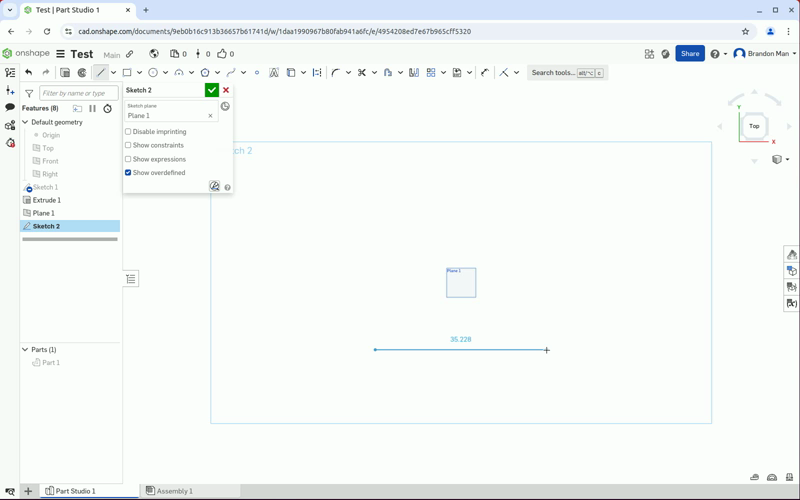
key_down(shift)
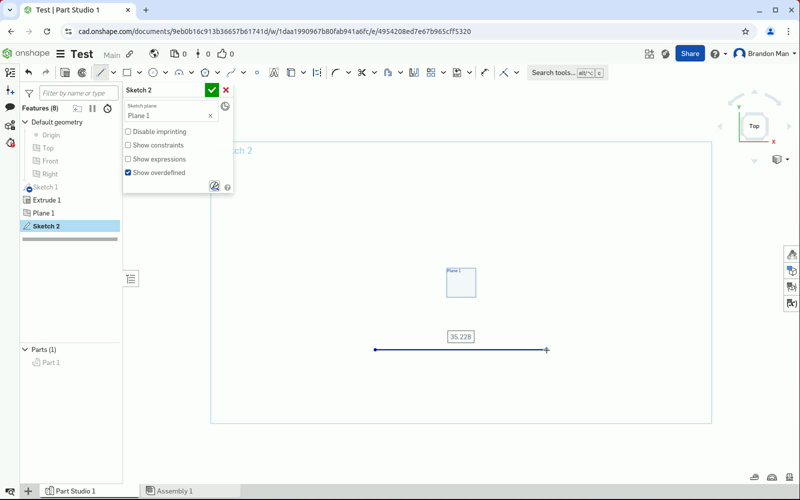
mouse_move(546, 216)
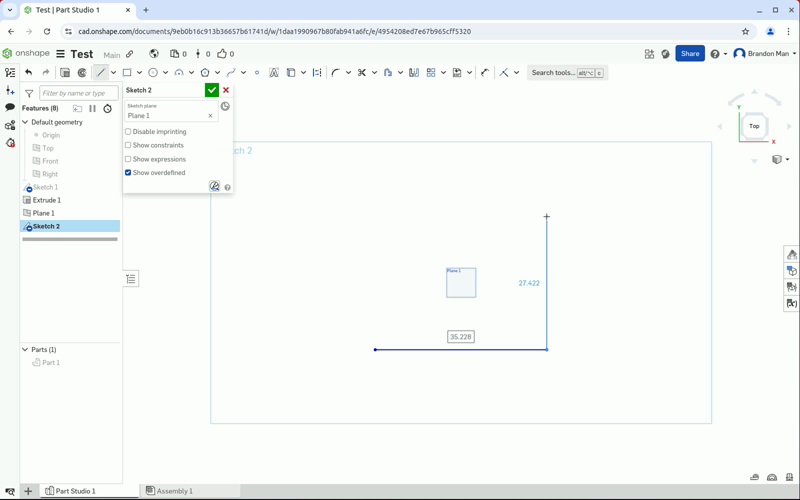
click(546, 216)
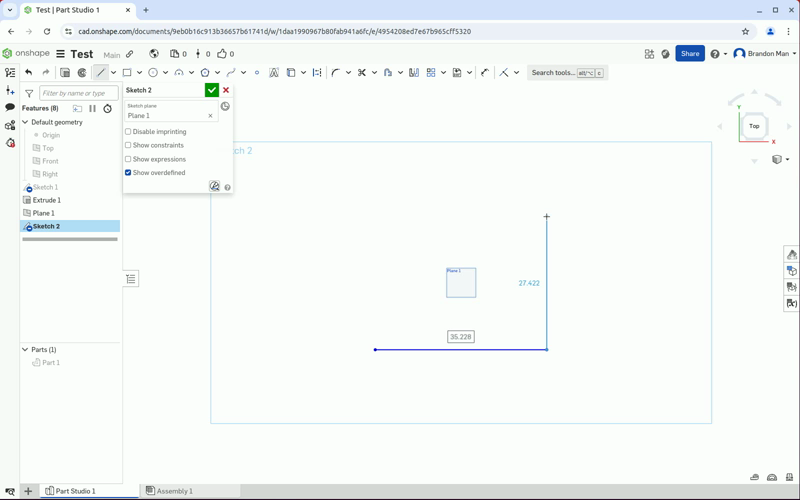
key_up(shift)
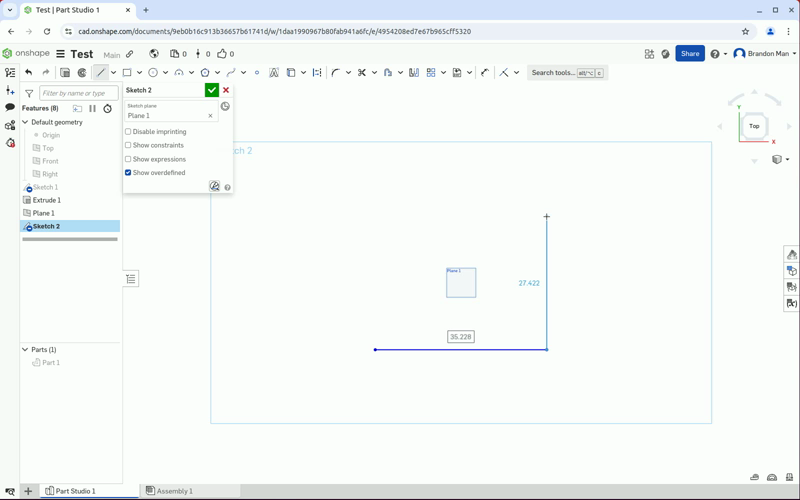
key_down(shift)
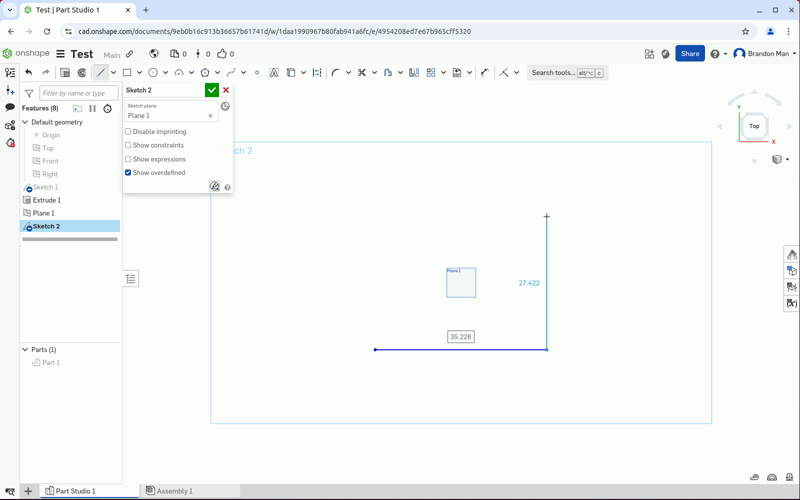
mouse_move(375, 216)
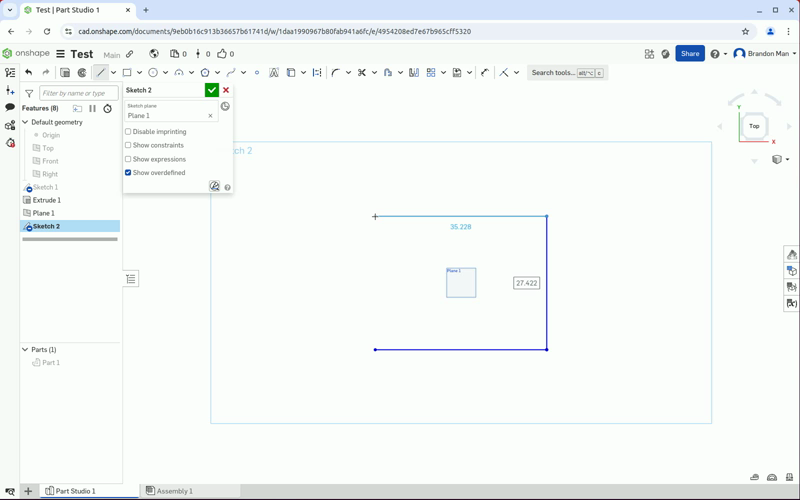
click(375, 216)
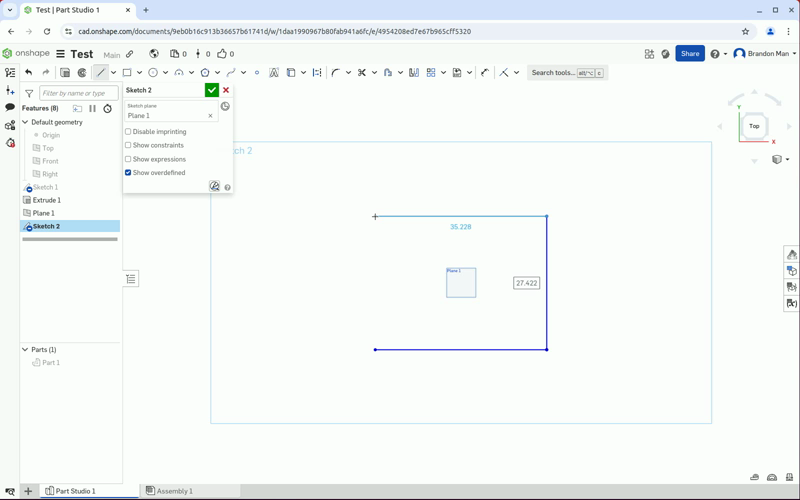
key_up(shift)
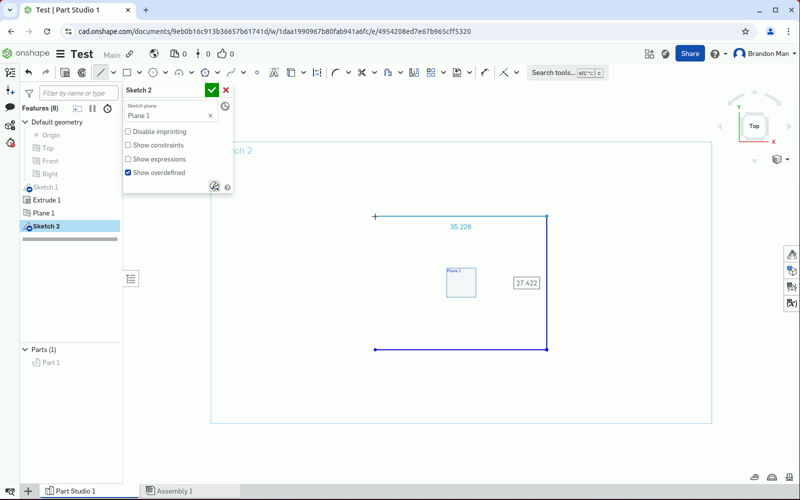
key_down(shift)
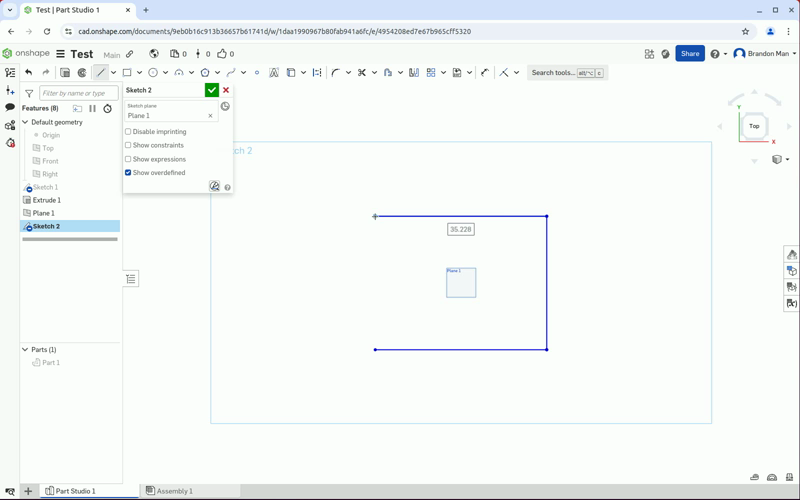
mouse_move(375, 349)
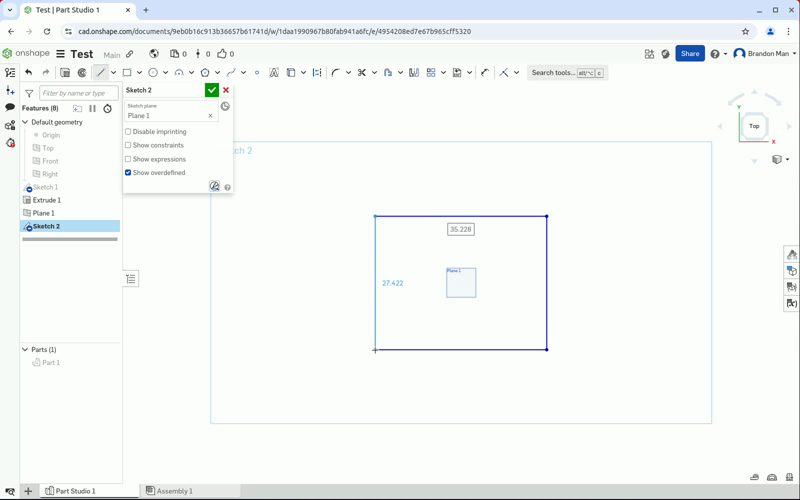
key_up(shift)
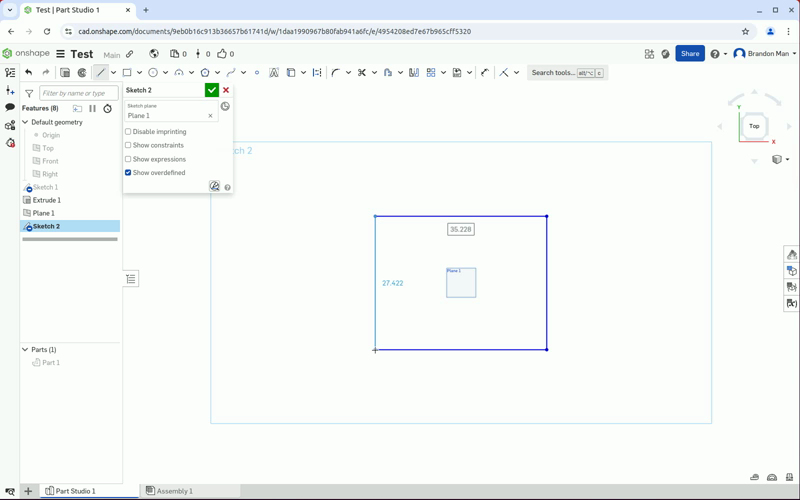
click(375, 349)
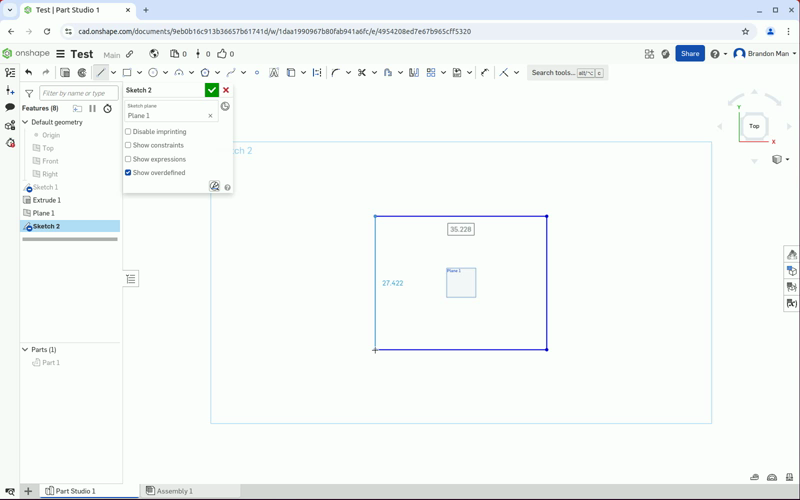
key(esc)
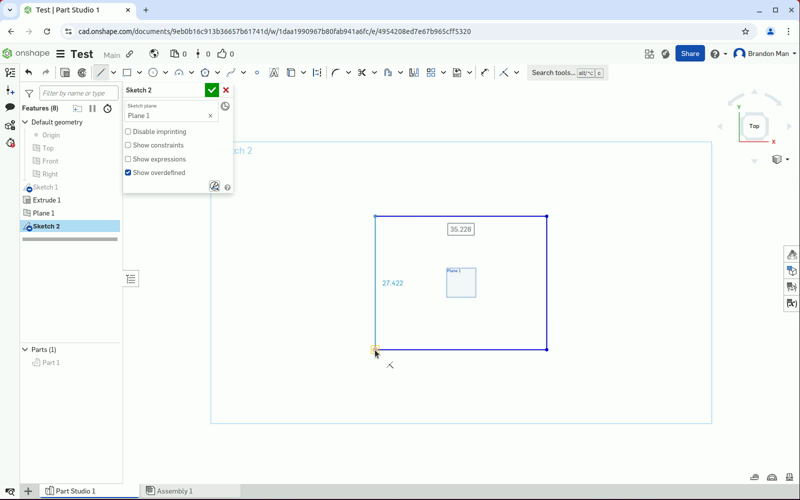
mouse_move(392, 241)
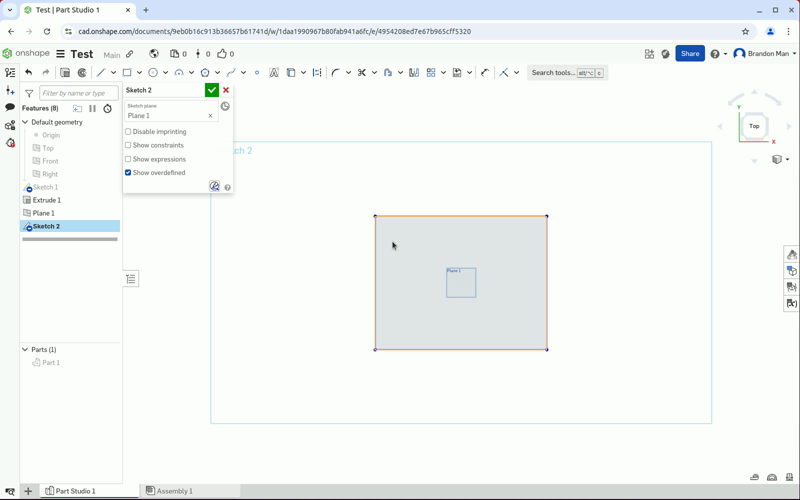
click(392, 241)
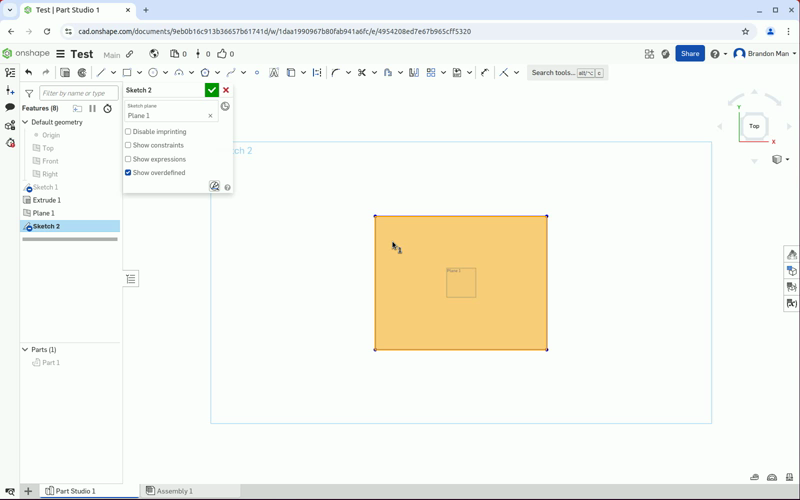
mouse_move(73, 352)
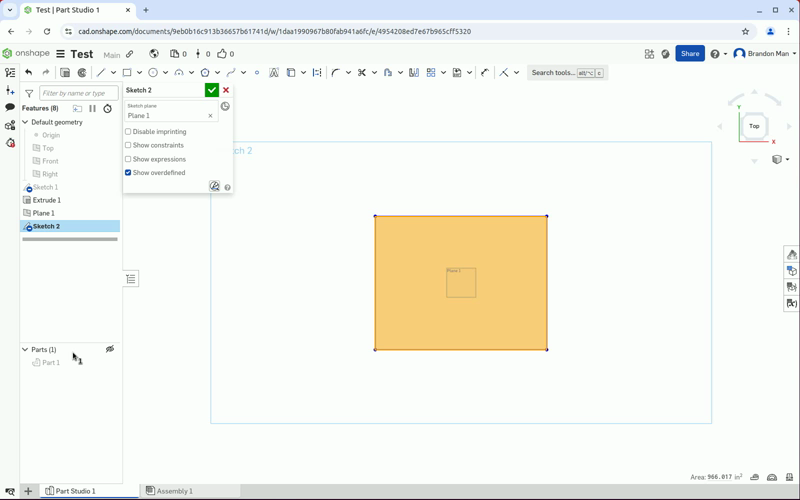
key(shift+y)
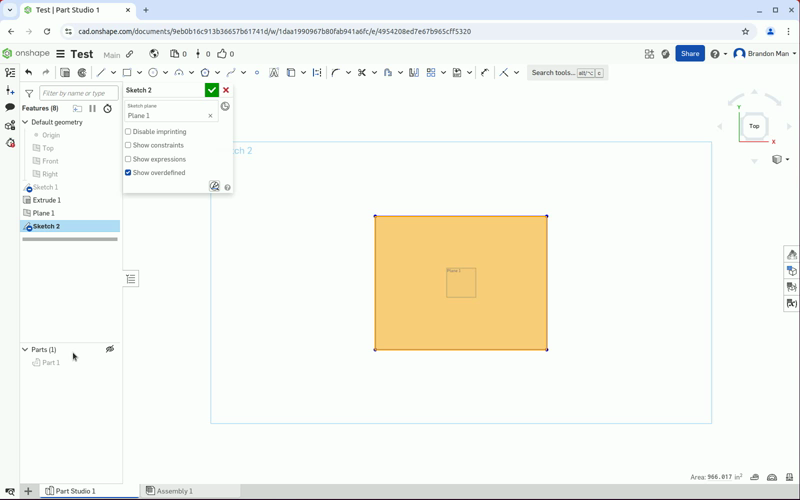
key(shift+e)
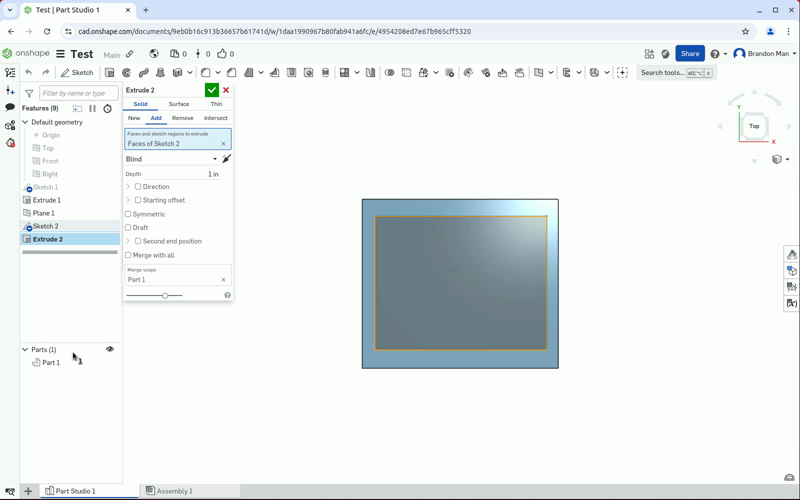
mouse_move(143, 106)
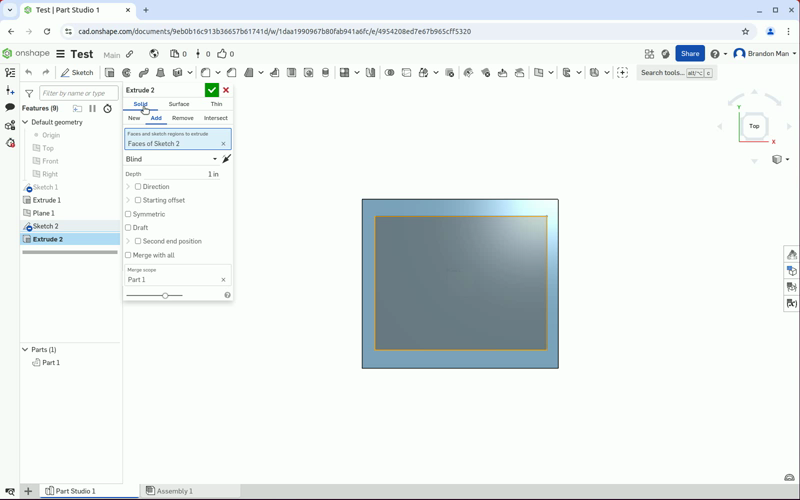
click(143, 106)
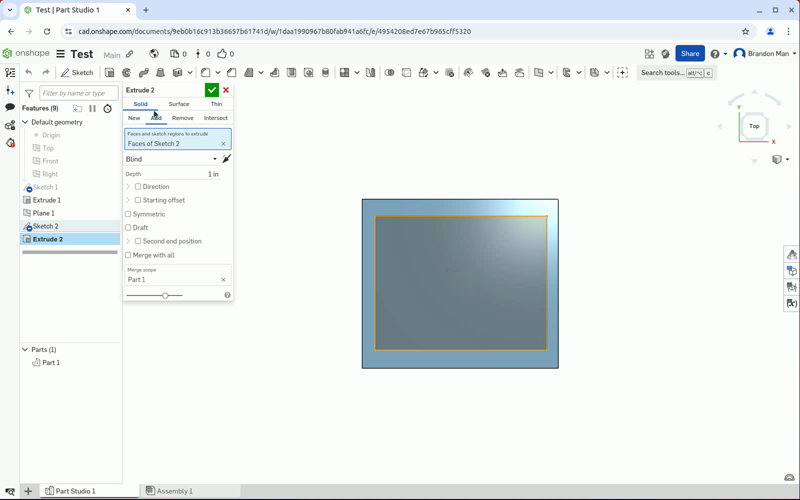
mouse_move(186, 120)
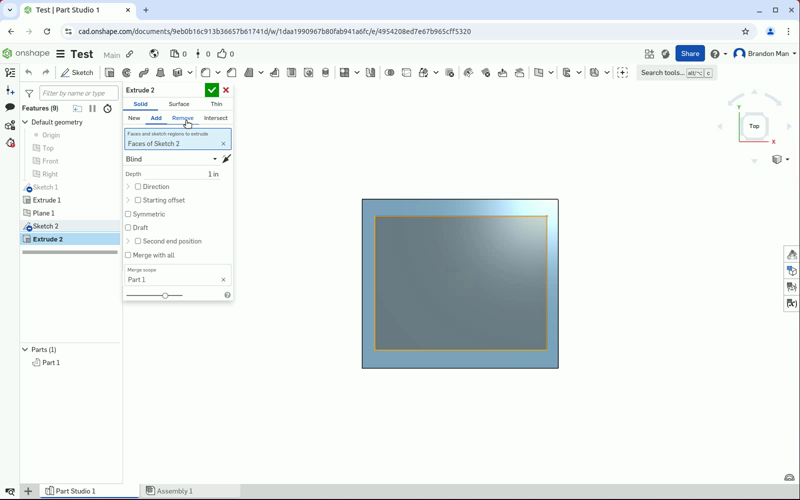
click(186, 120)
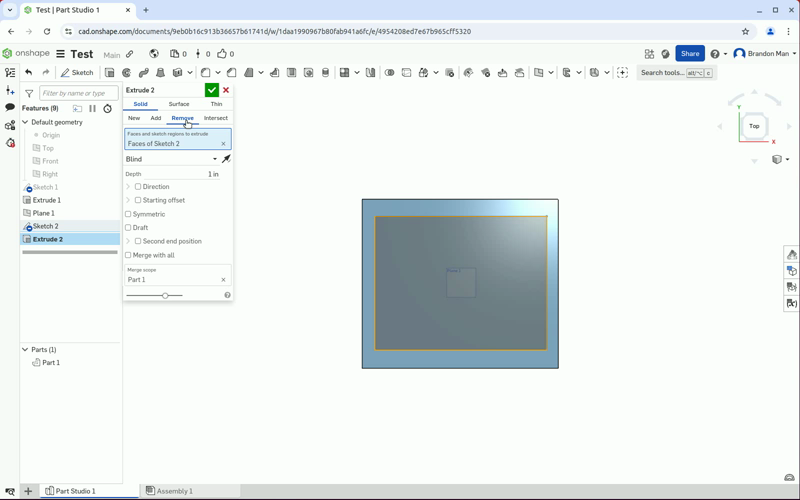
key(tab, 4)
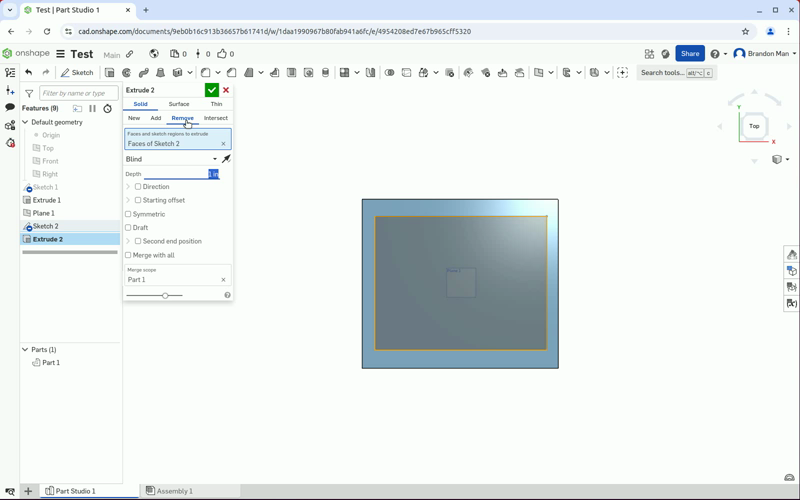
text(6.499)
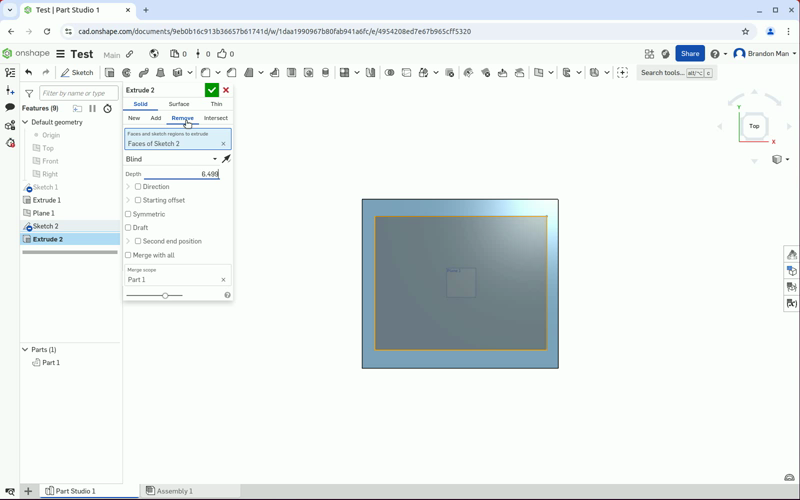
key(tab, 6)
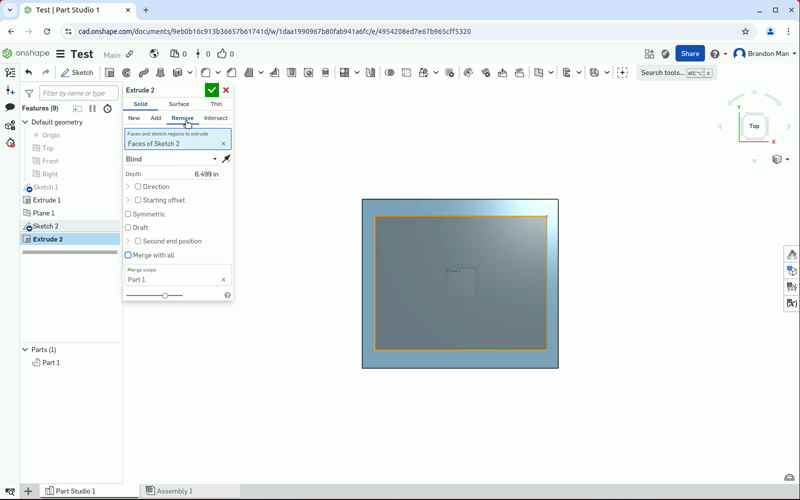
key(space)
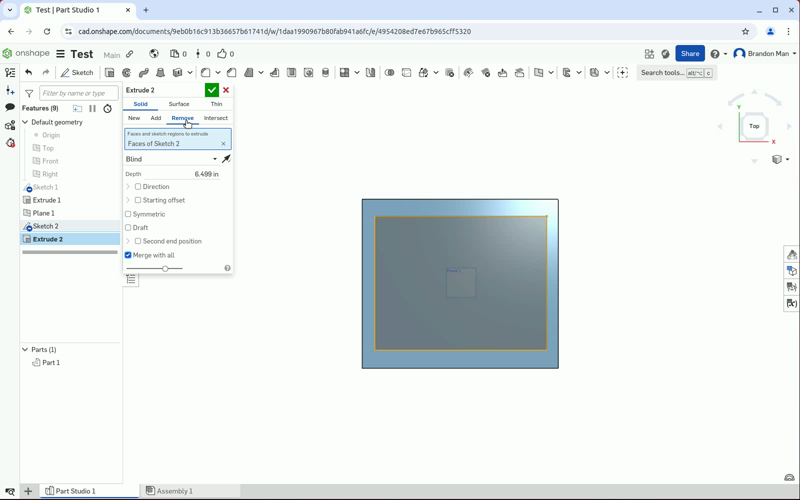
key(enter)
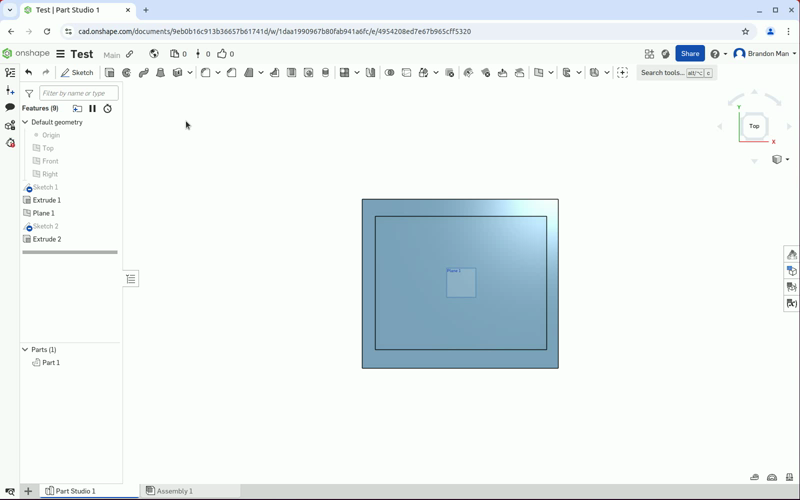
key(shift+h)
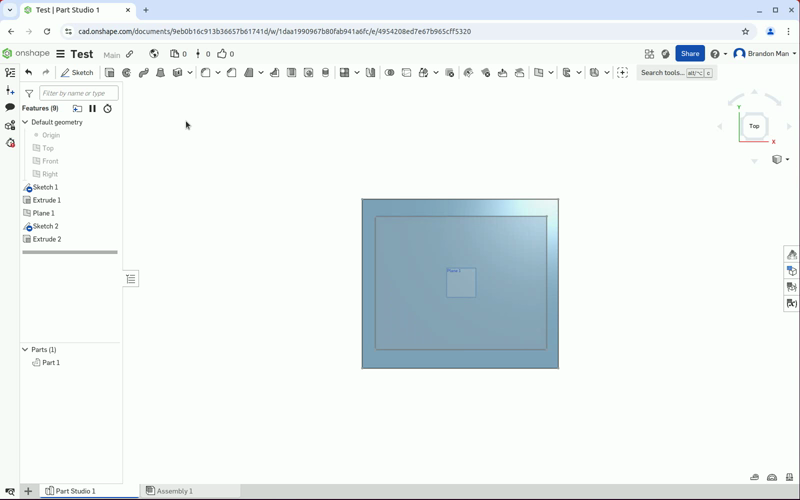
key(shift+h)
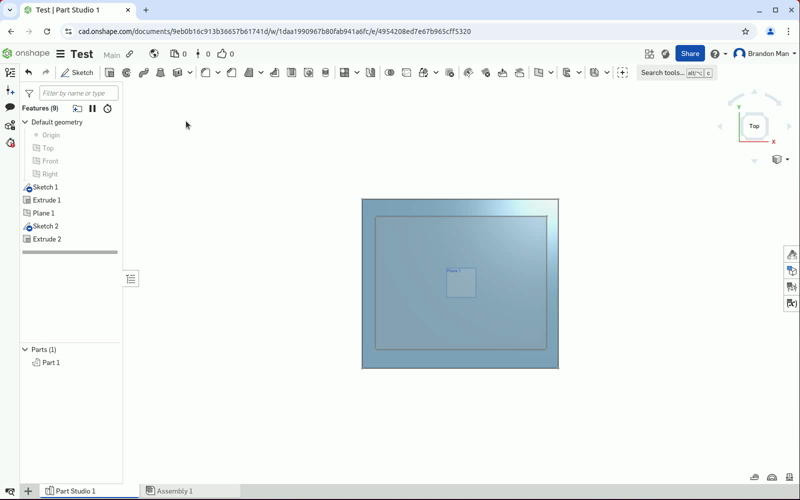
key(shift+7)
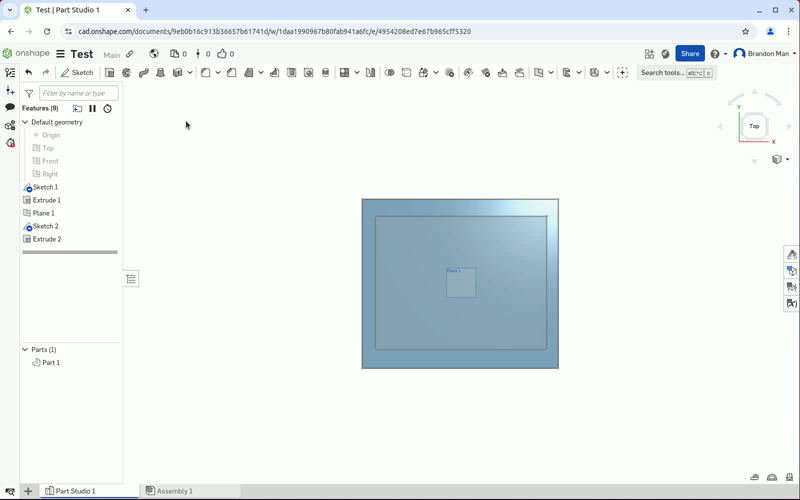
key(up, 3)
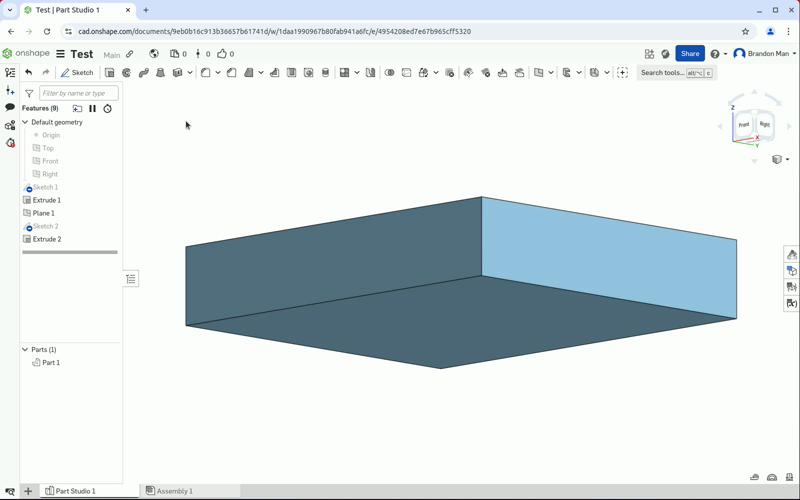
key(left, 3)
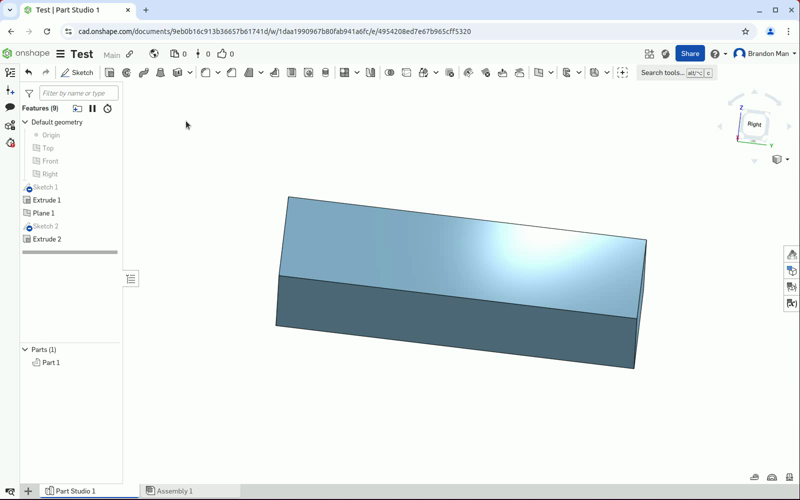
key(right, 3)
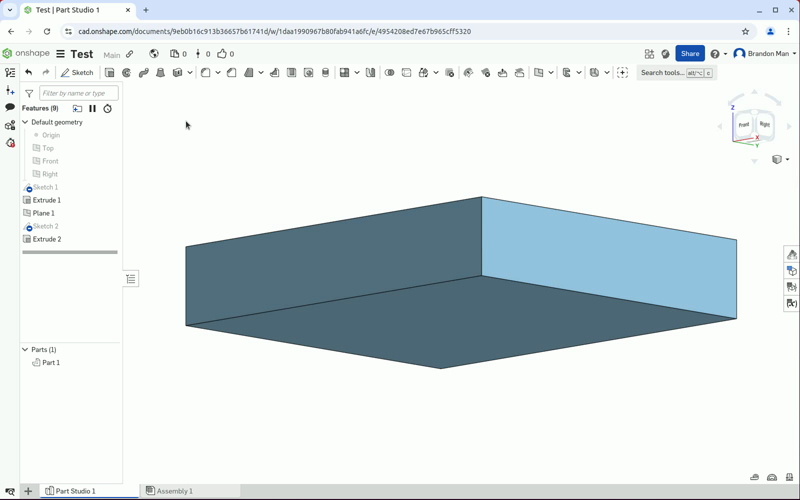
key(down, 3)
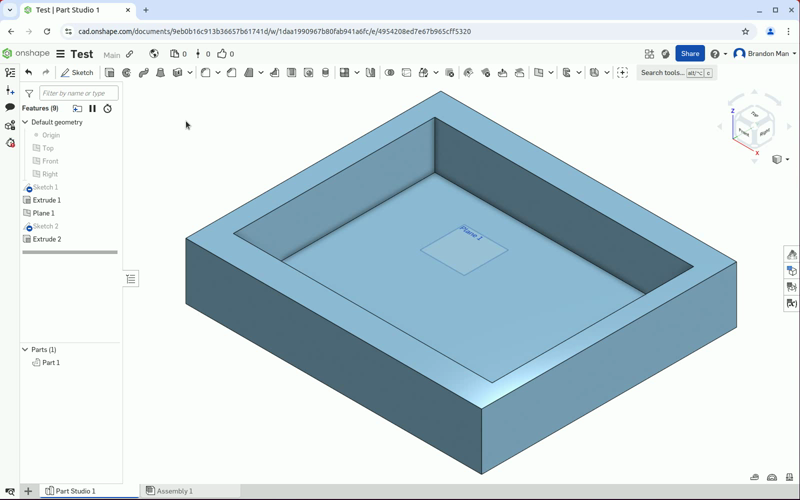
mouse_move(73, 189)
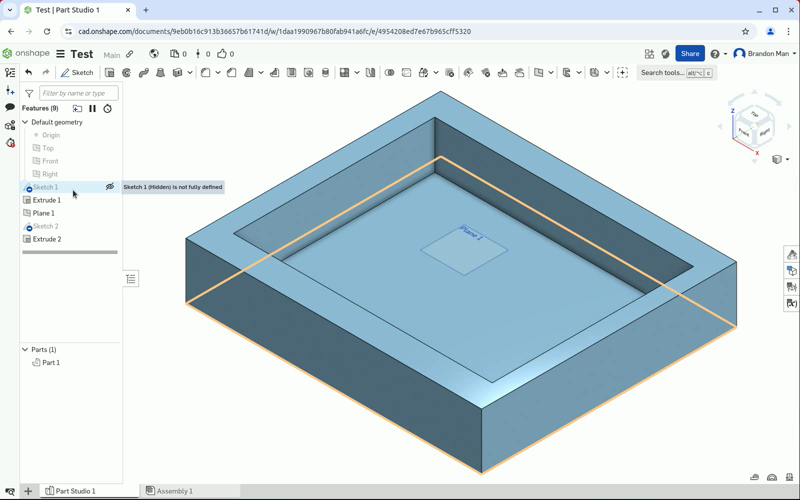
click(73, 189)